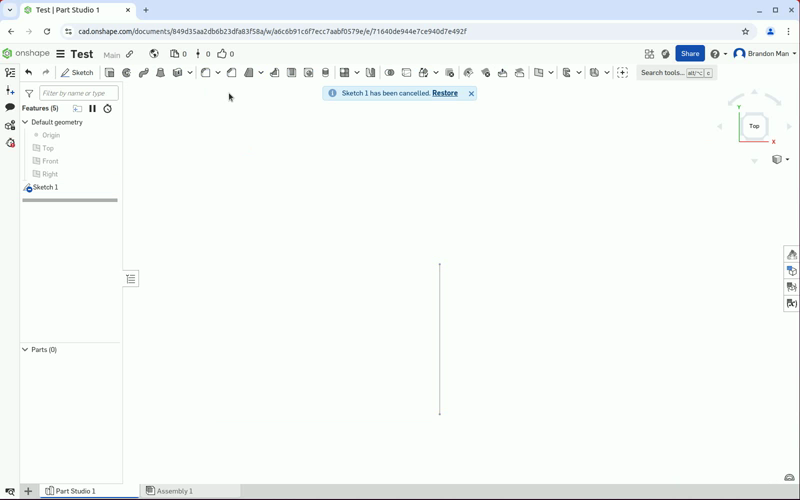
key(shift+h)
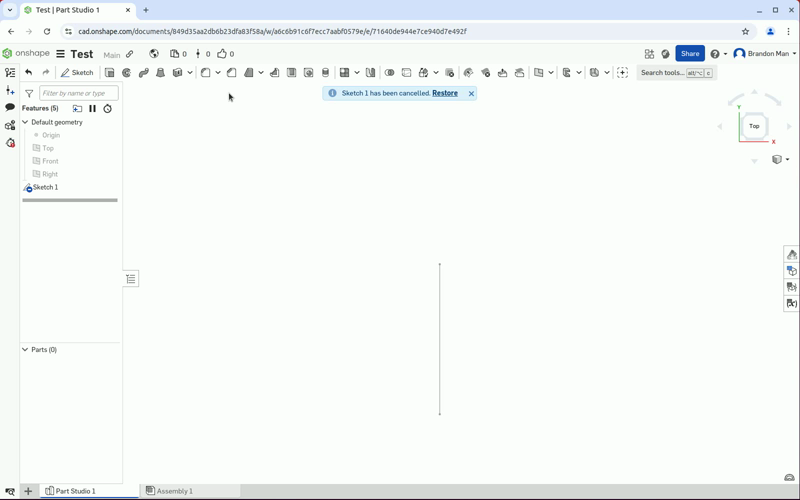
key(shift+s)
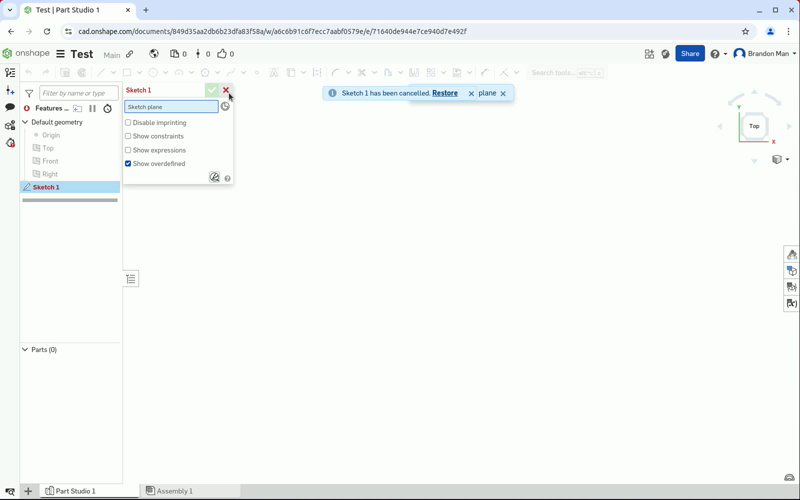
mouse_move(73, 150)
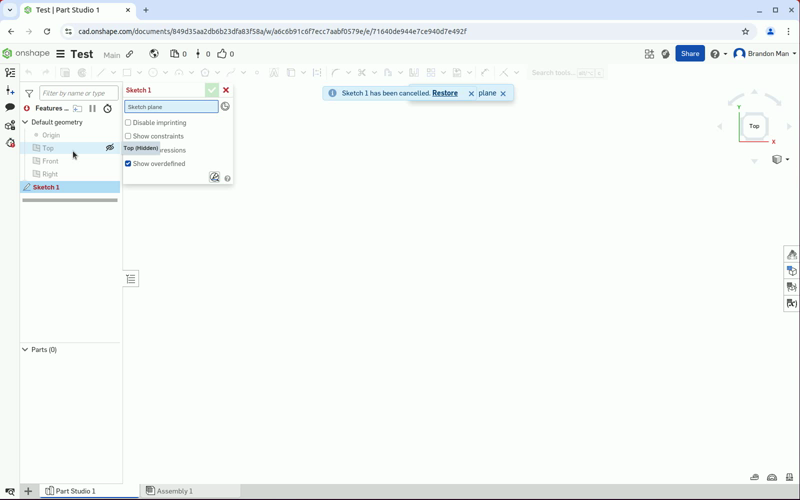
click(73, 150)
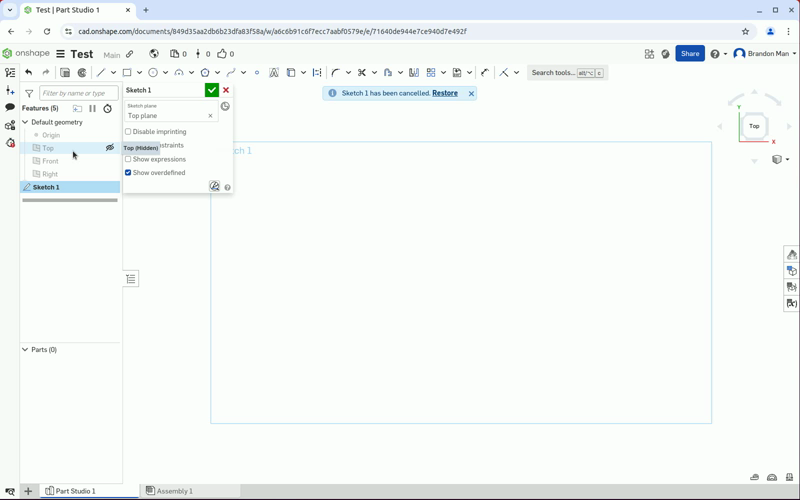
mouse_move(73, 352)
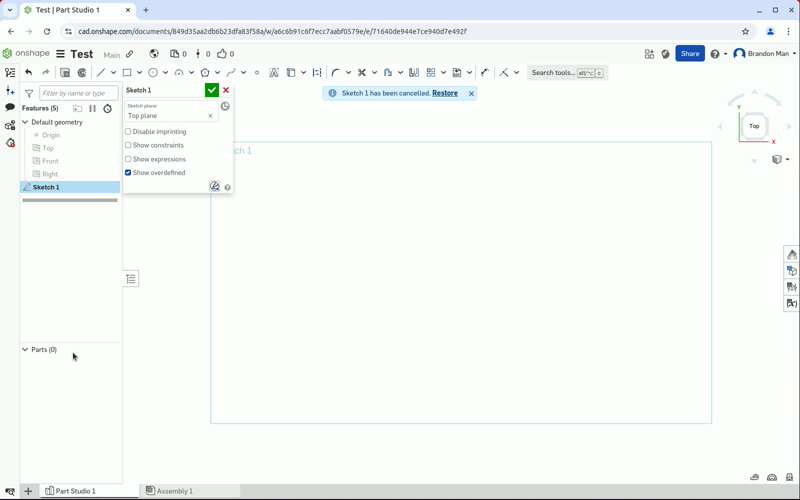
key(y)
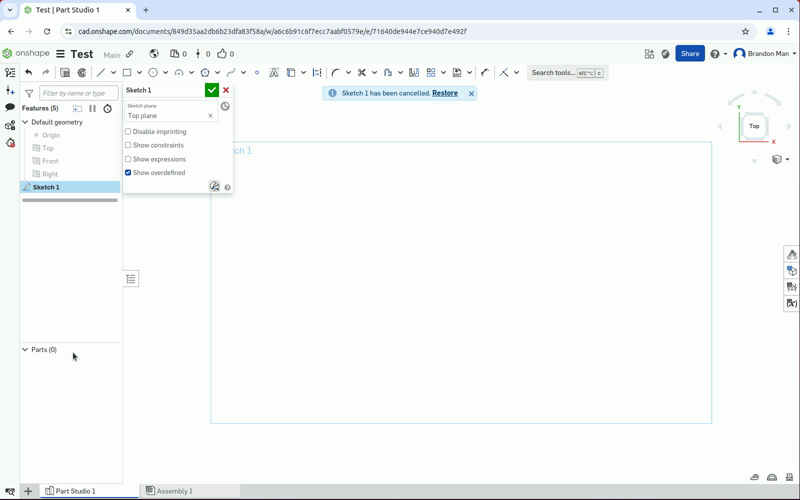
key(l)
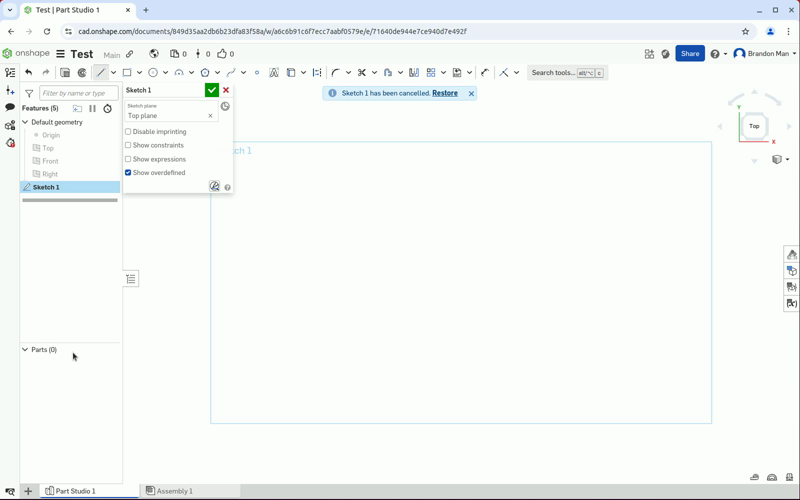
key_down(shift)
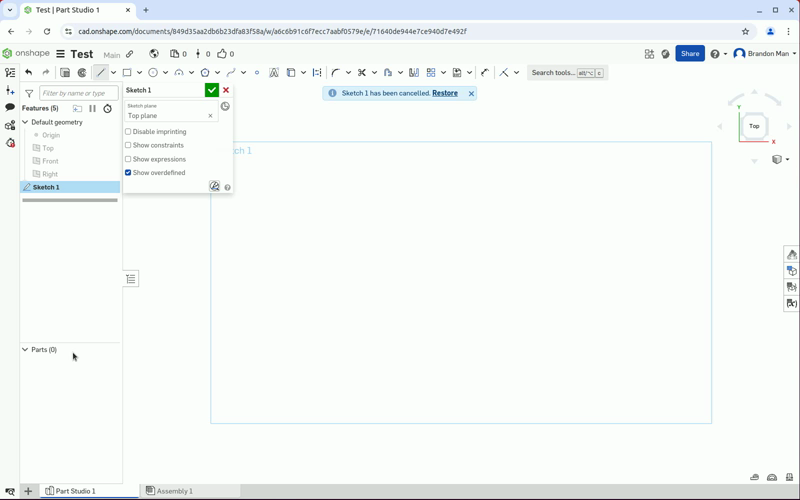
mouse_move(430, 395)
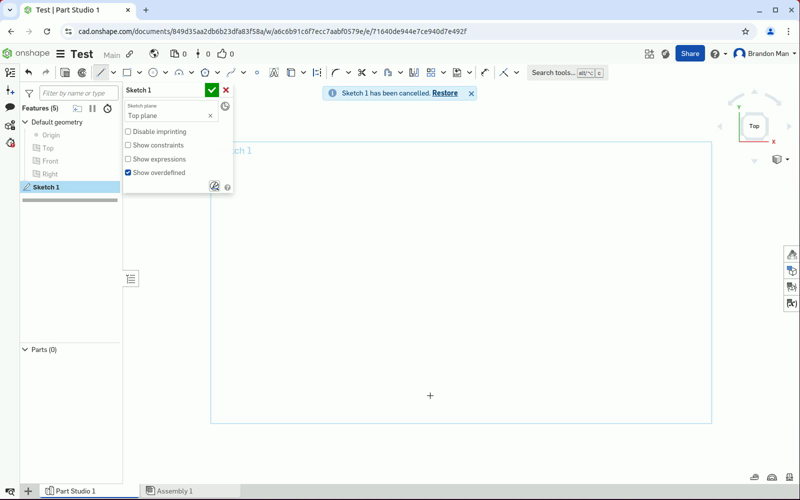
click(430, 395)
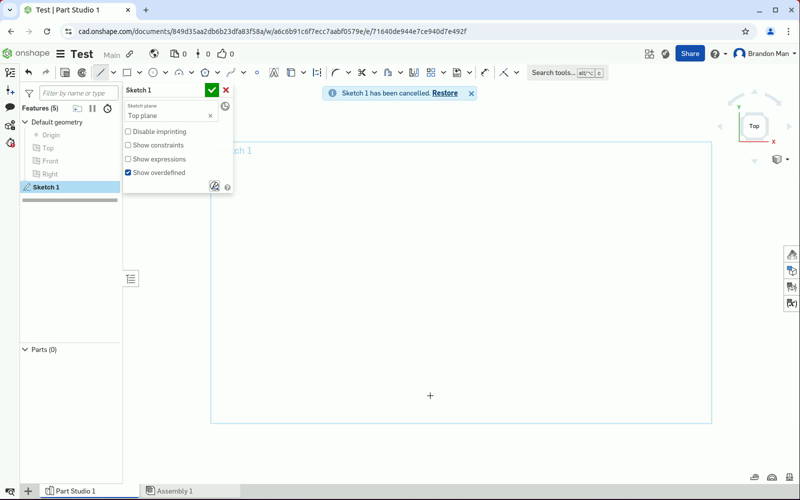
key_up(shift)
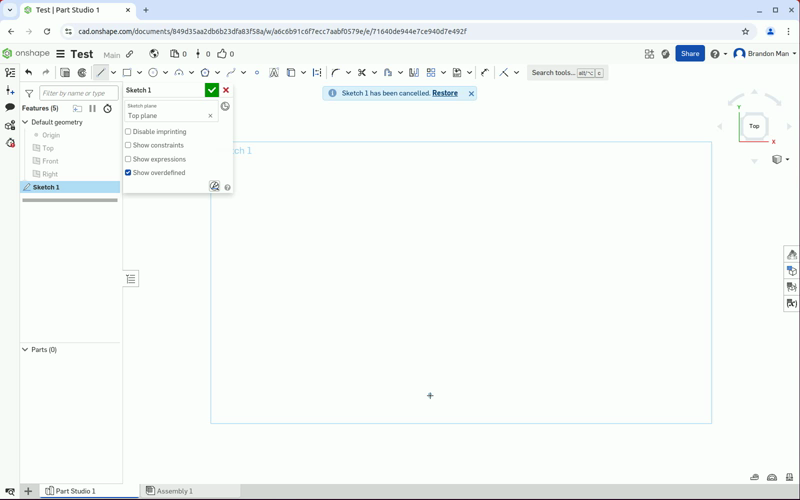
key_down(shift)
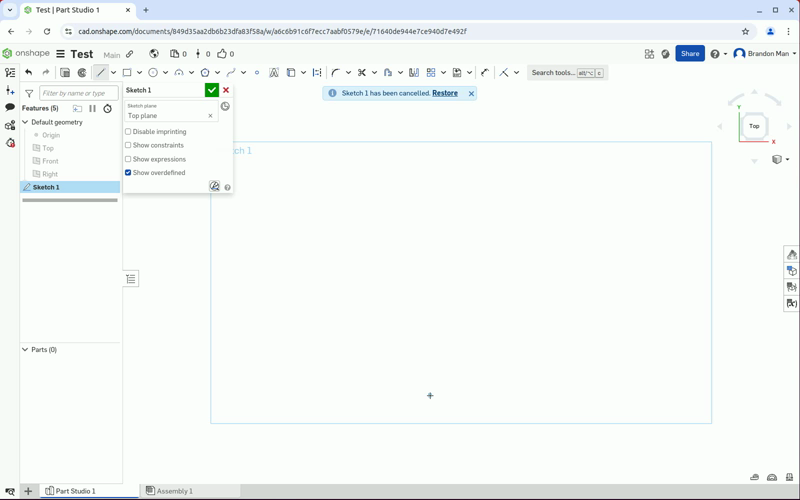
mouse_move(460, 395)
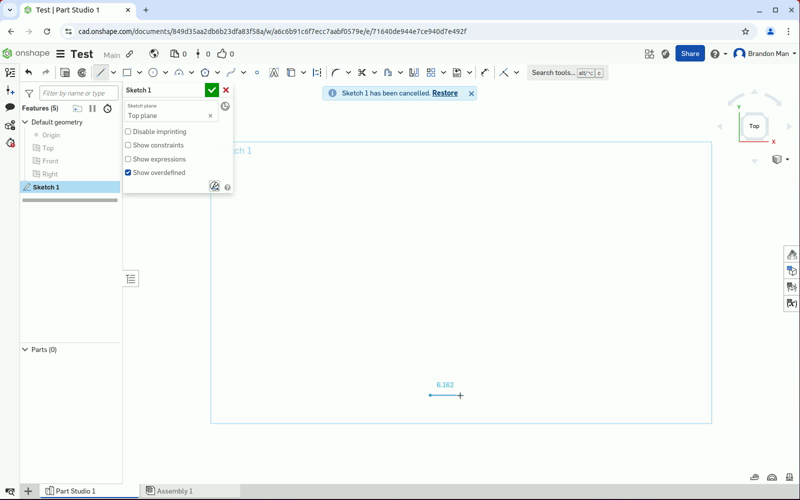
mouse_move(489, 395)
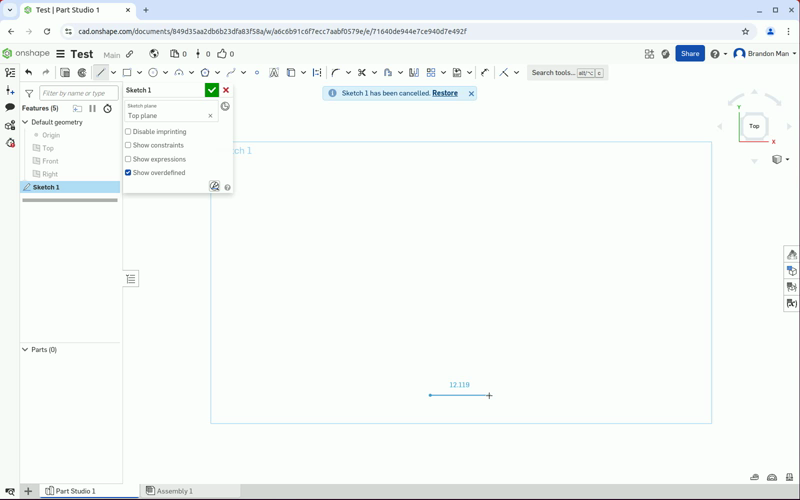
click(489, 395)
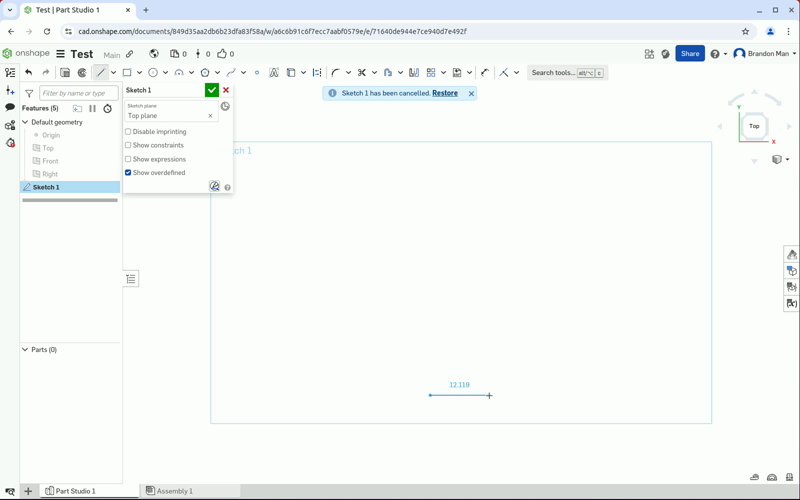
key_up(shift)
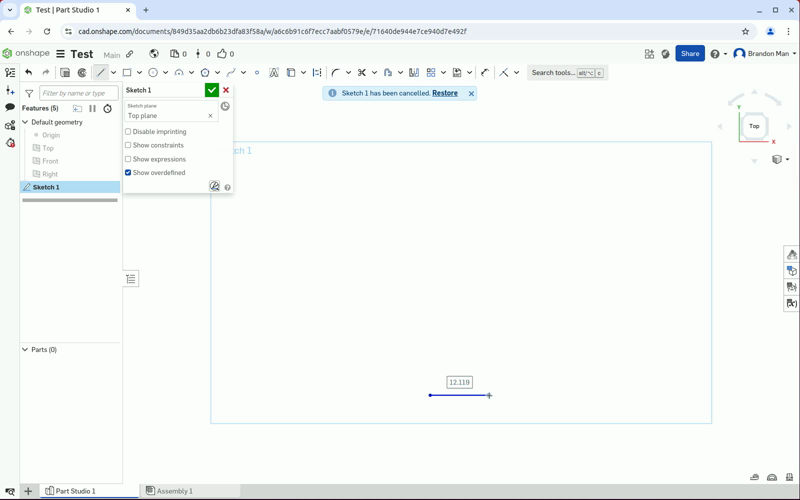
key_down(shift)
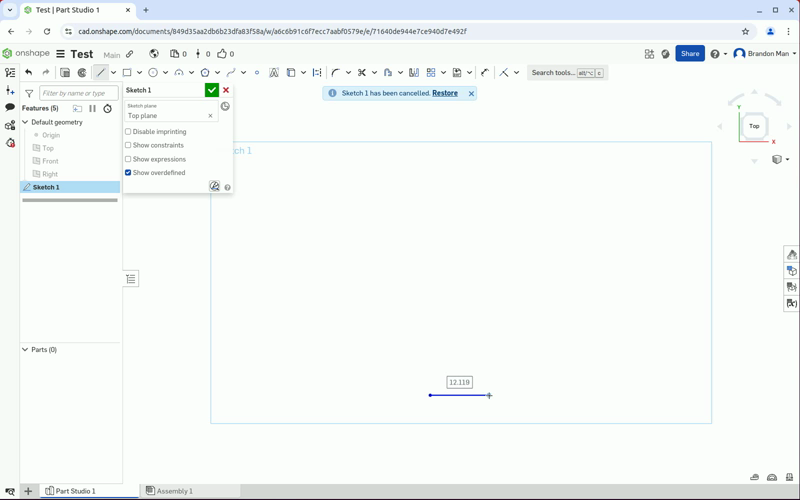
mouse_move(489, 171)
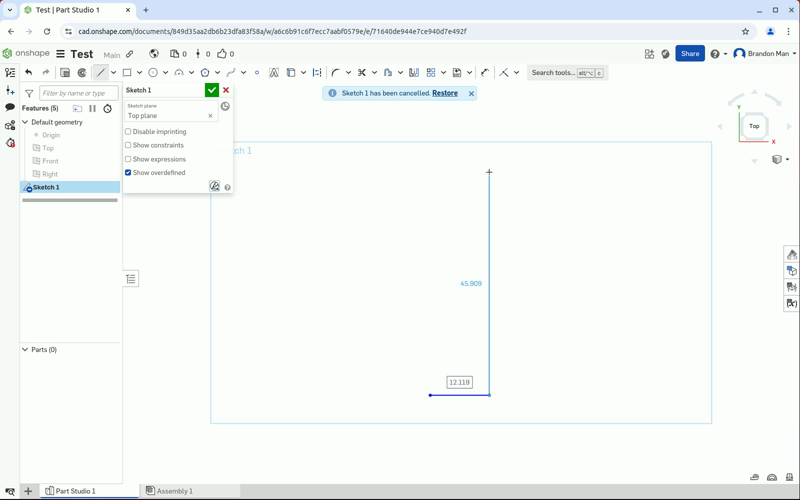
click(489, 171)
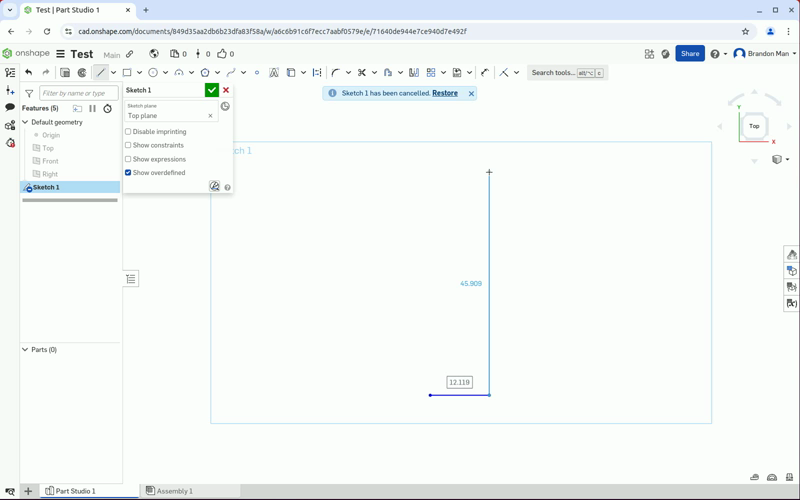
key_up(shift)
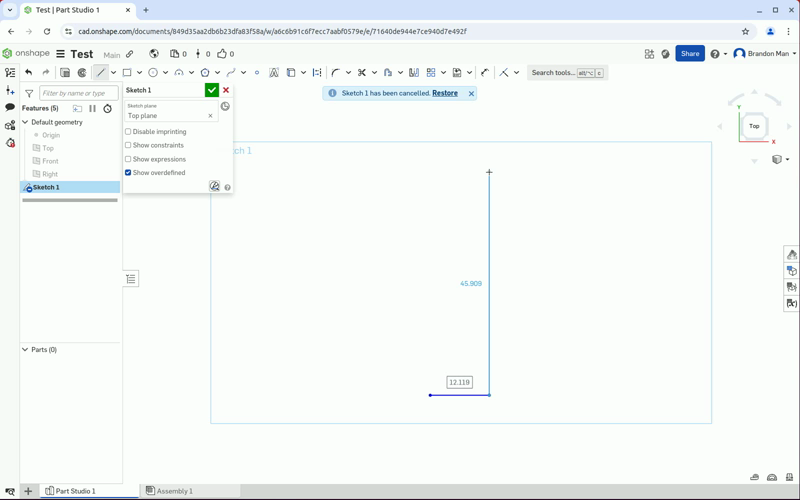
key_down(shift)
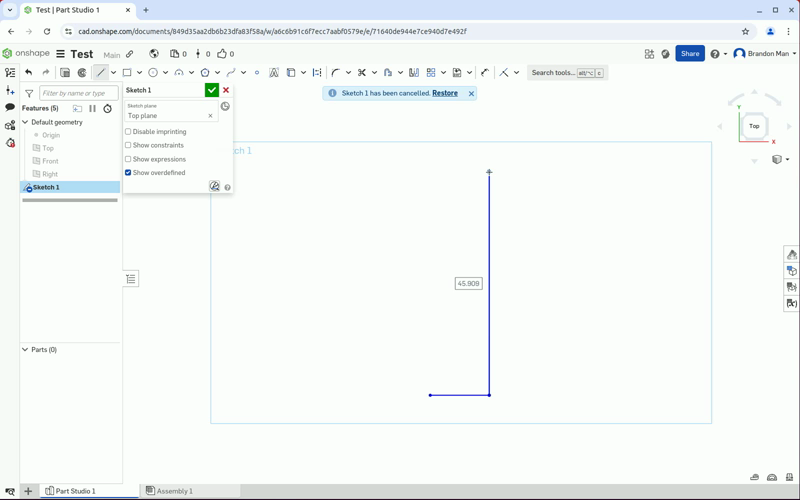
mouse_move(519, 171)
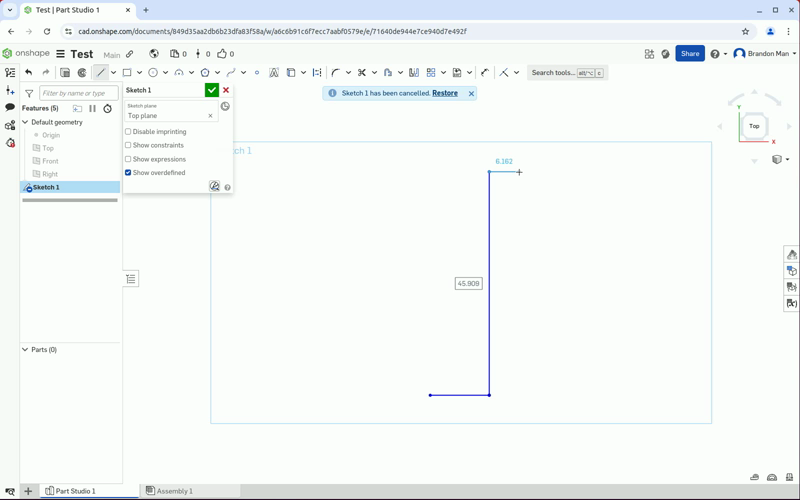
mouse_move(430, 171)
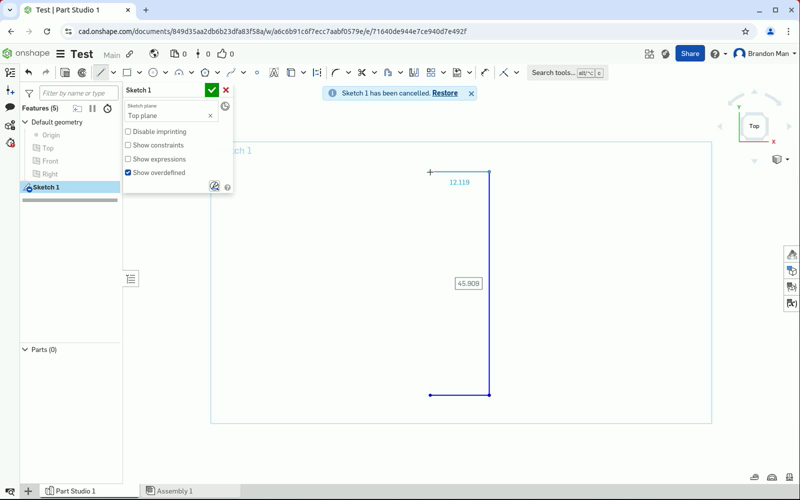
click(430, 171)
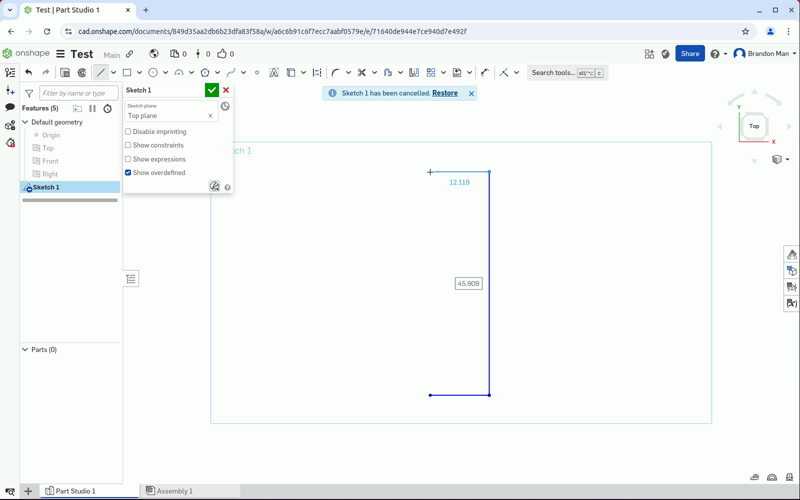
key_up(shift)
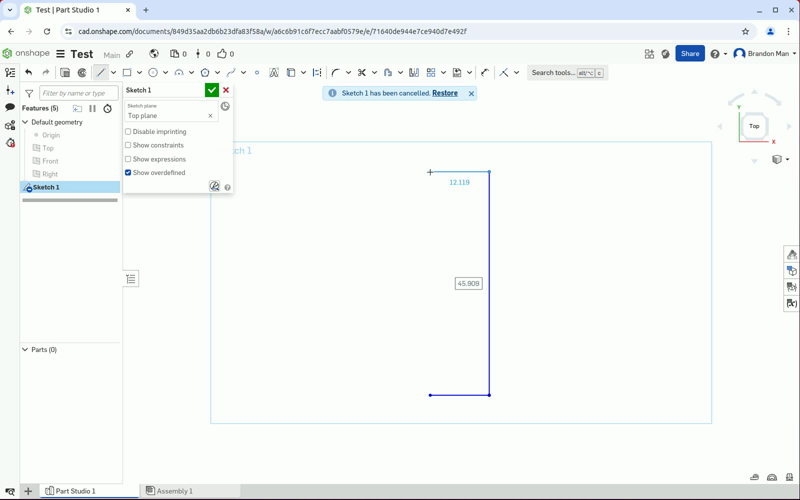
key_down(shift)
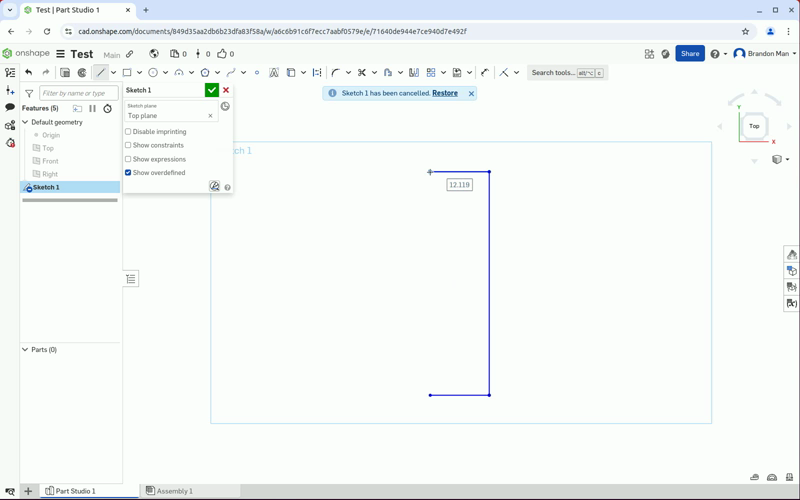
mouse_move(430, 395)
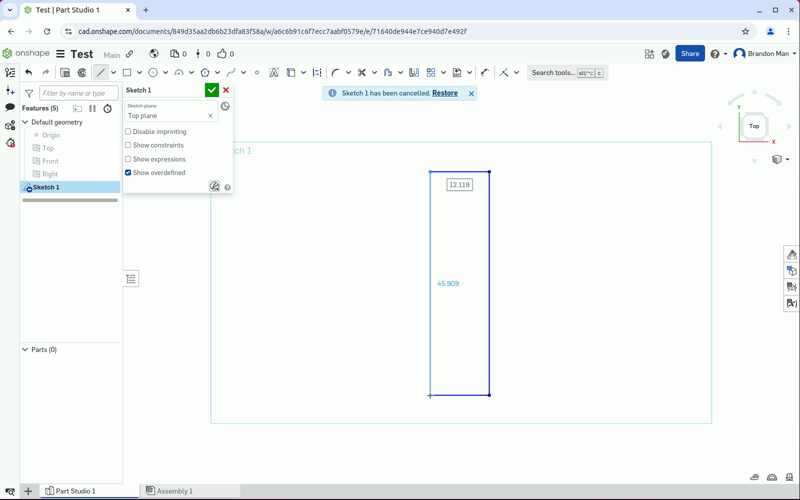
key_up(shift)
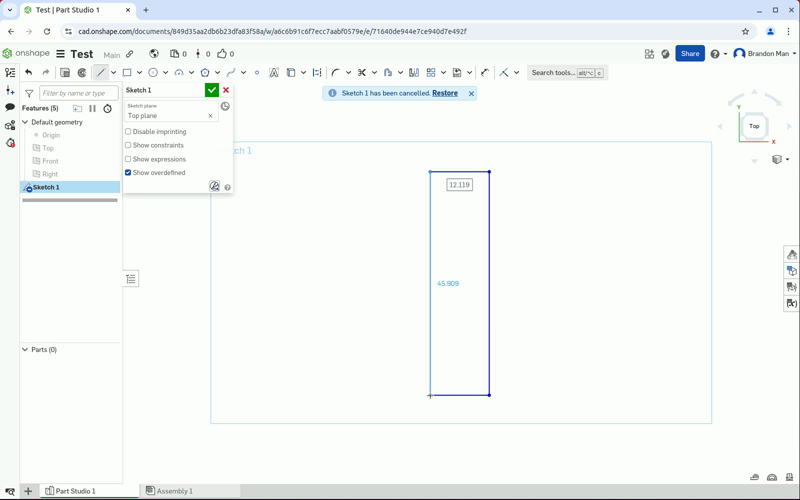
click(430, 395)
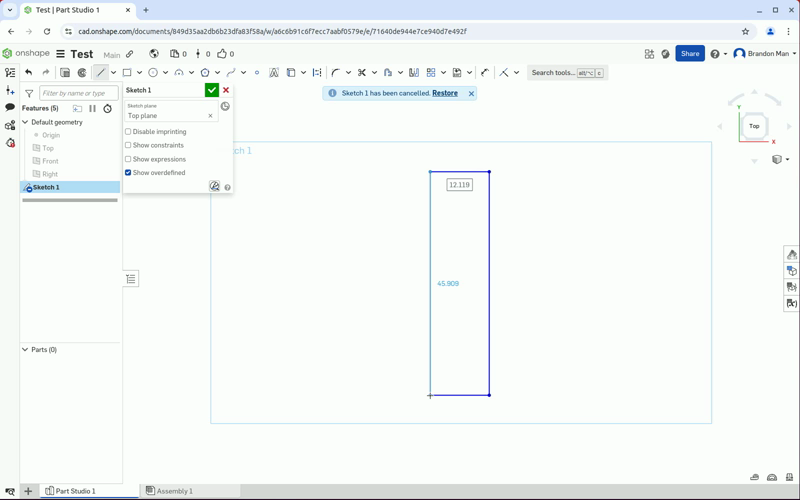
key(esc)
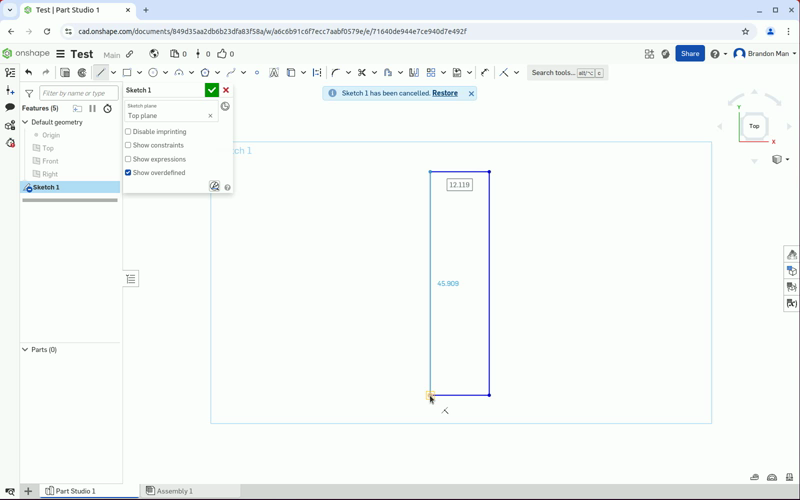
mouse_move(450, 249)
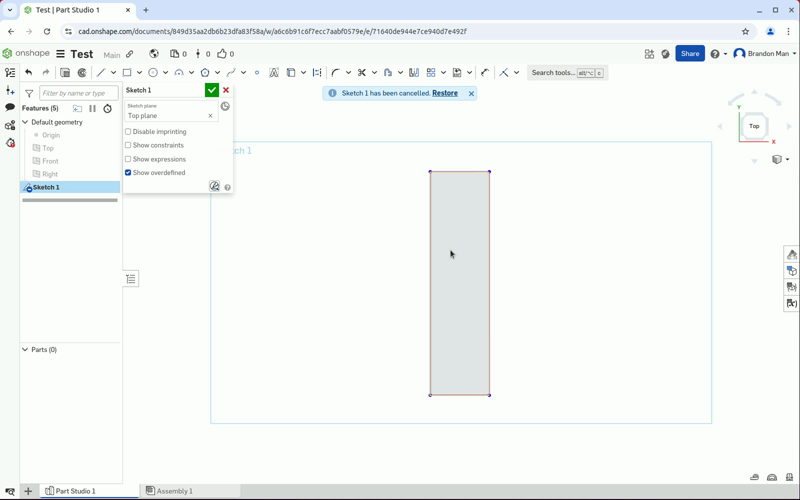
click(450, 249)
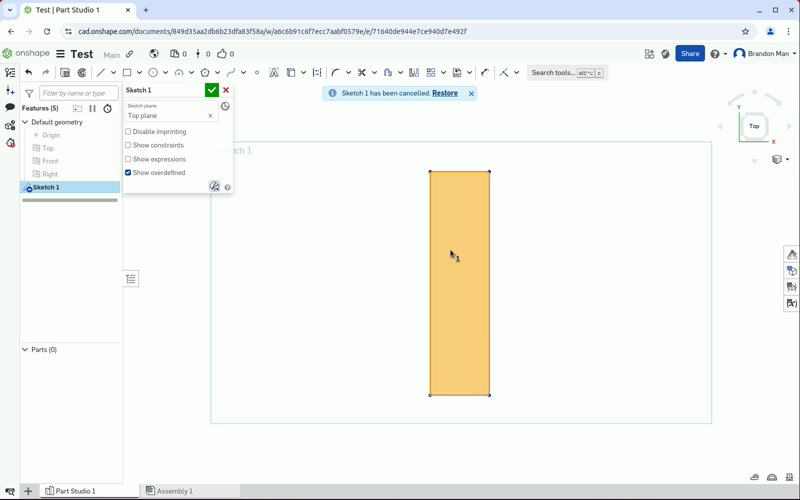
mouse_move(73, 352)
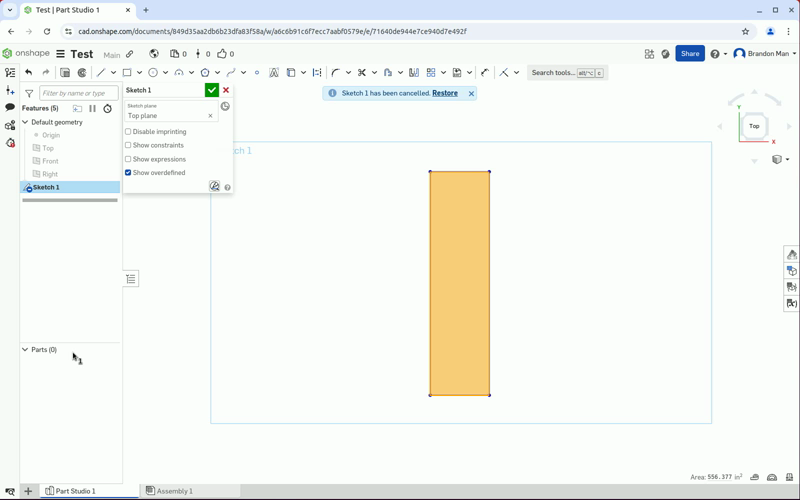
key(shift+y)
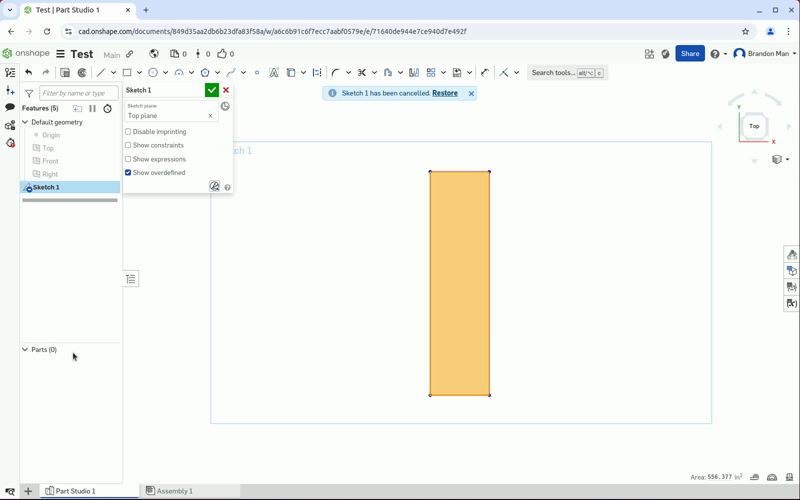
key(shift+e)
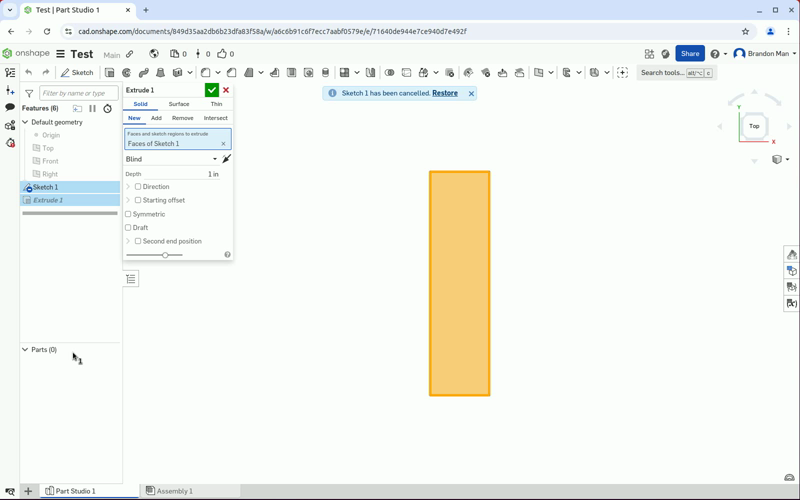
mouse_move(143, 106)
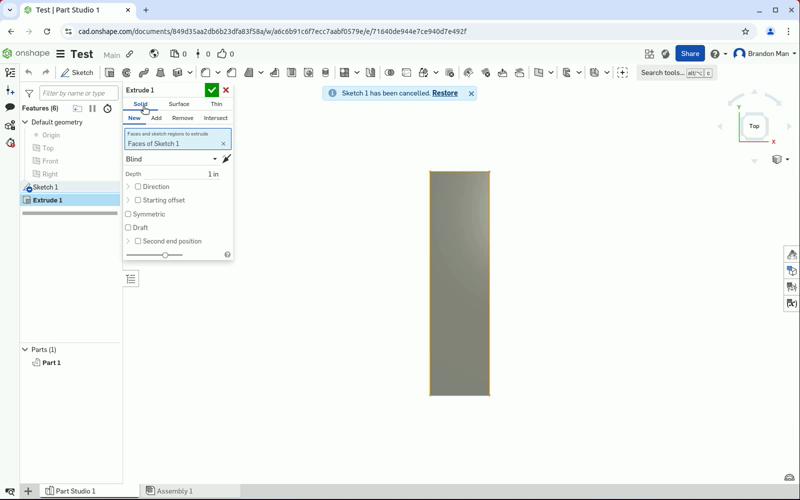
click(143, 106)
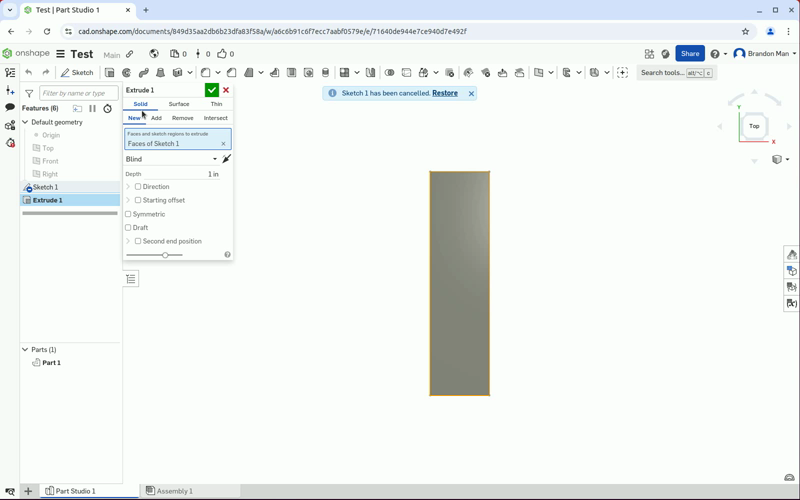
mouse_move(137, 120)
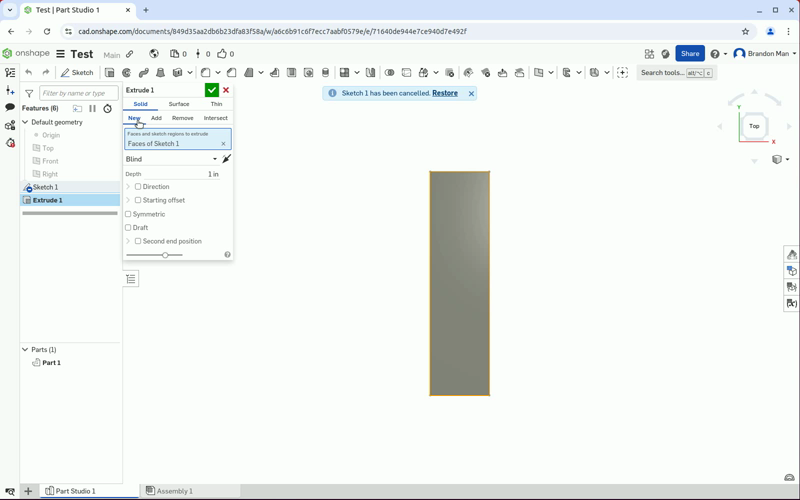
click(137, 120)
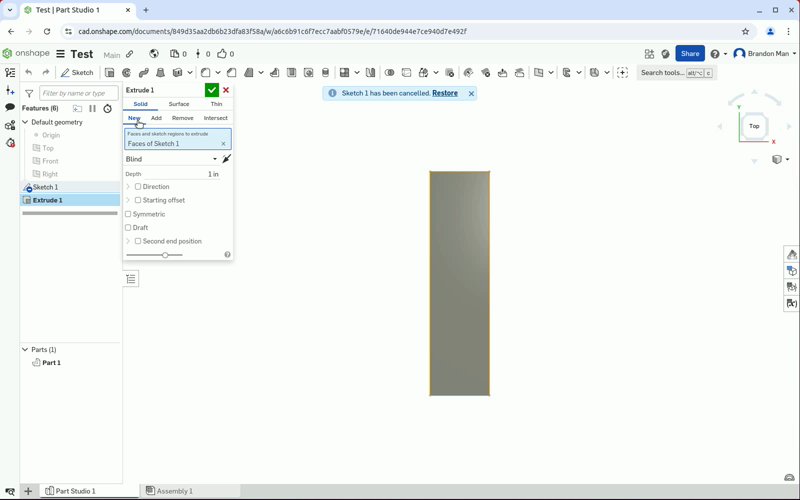
key(tab, 4)
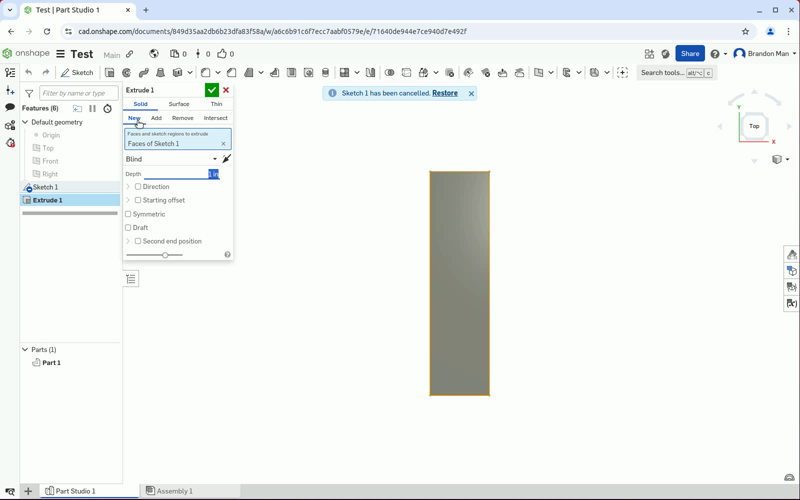
text(0.481)
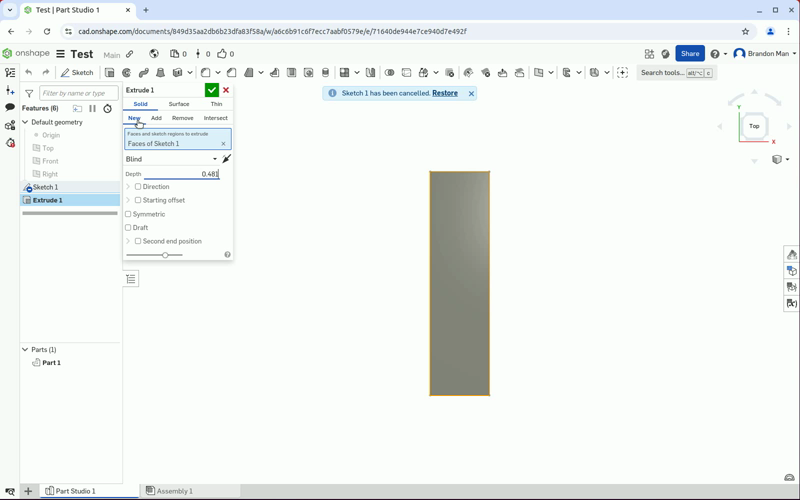
key(enter)
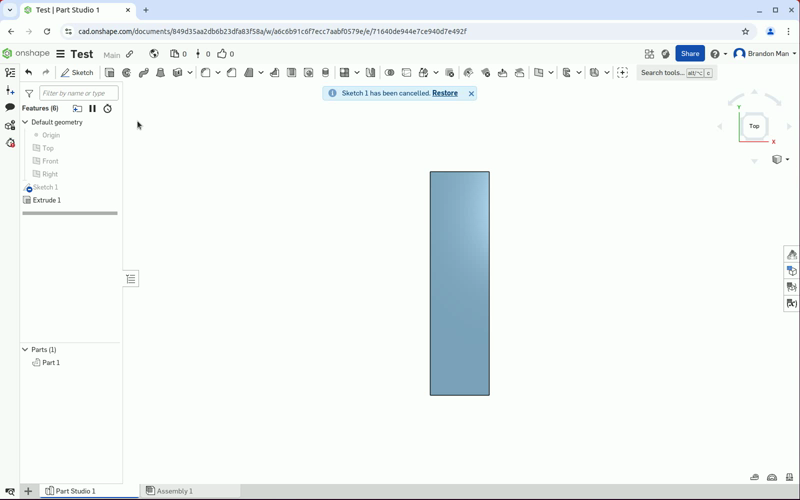
key(shift+h)
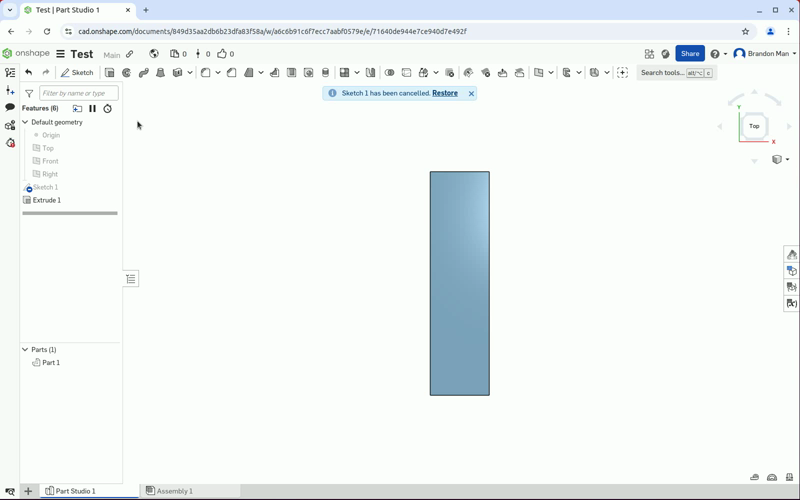
key(shift+h)
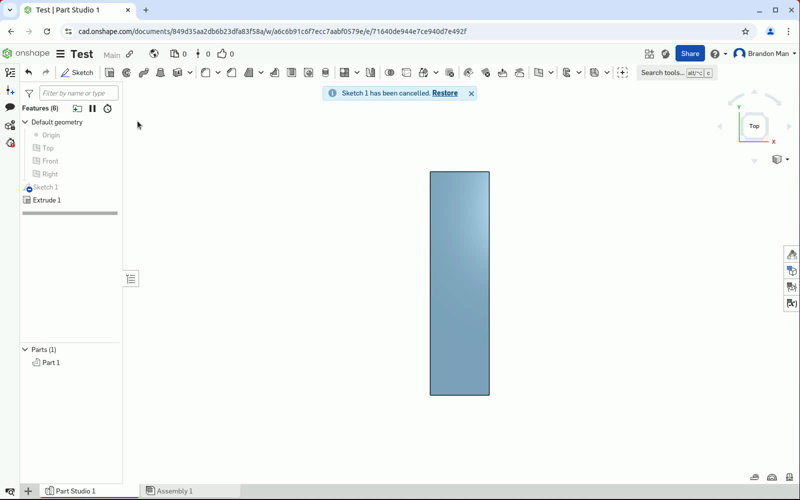
mouse_move(73, 189)
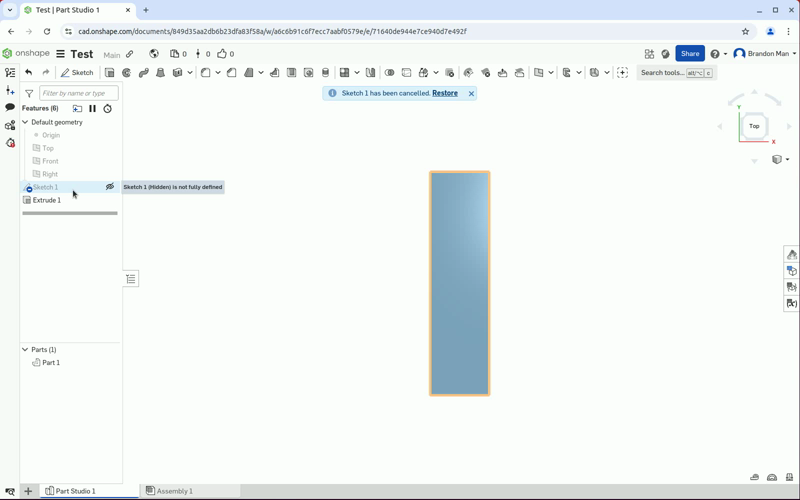
click(73, 189)
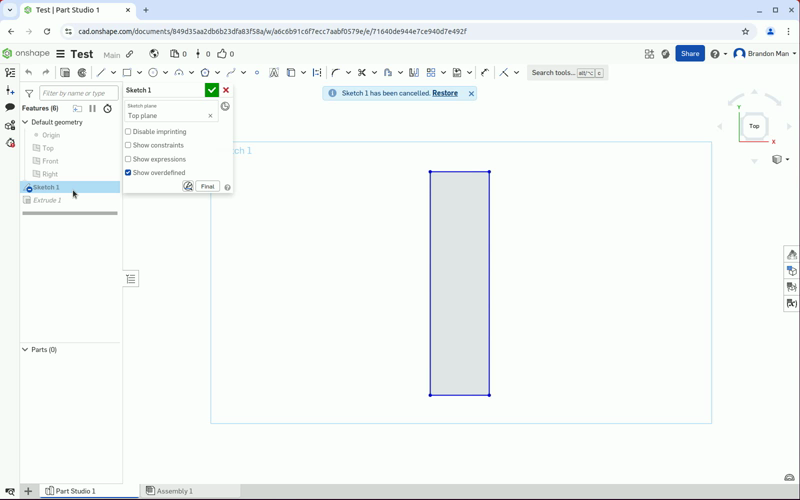
mouse_move(229, 92)
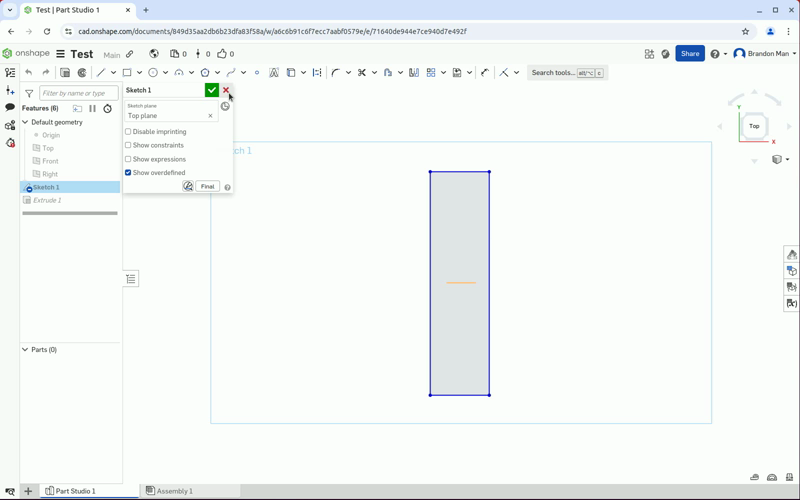
click(229, 92)
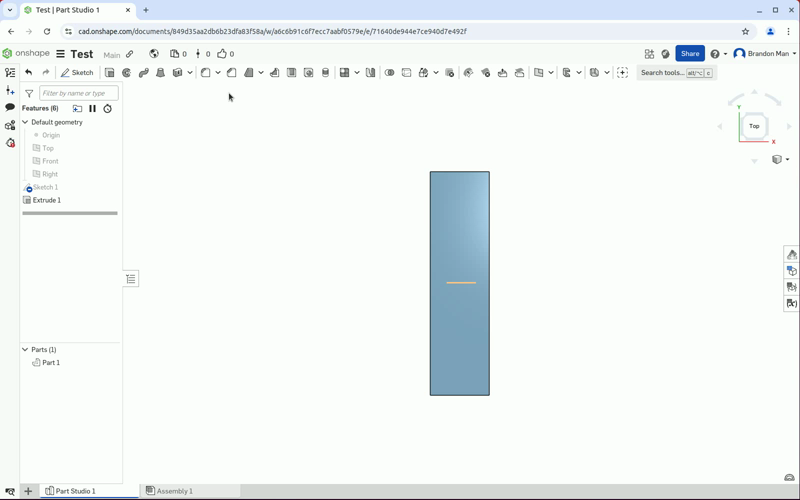
mouse_move(541, 75)
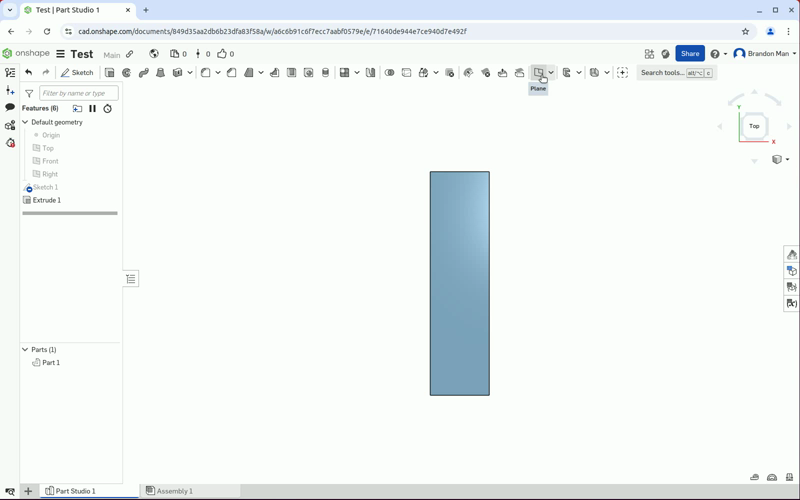
click(541, 75)
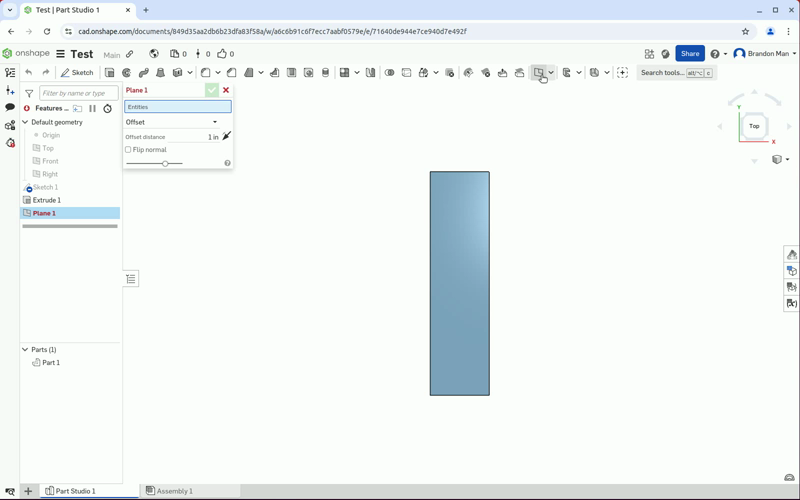
mouse_move(73, 150)
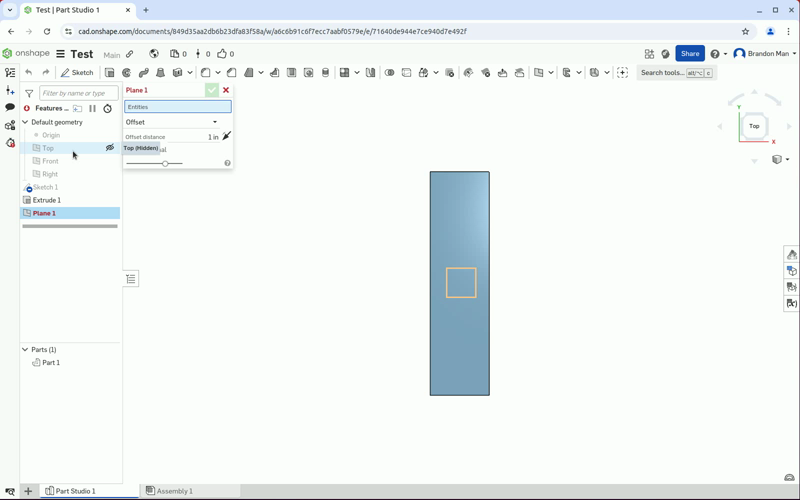
click(73, 150)
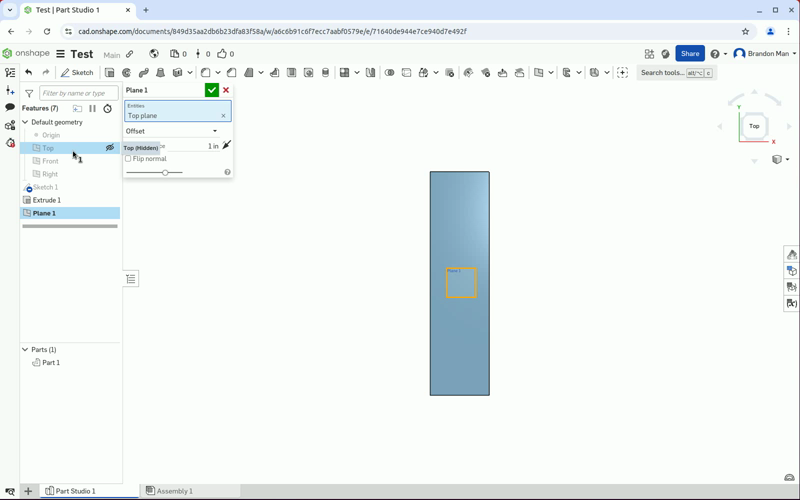
key(tab, 2)
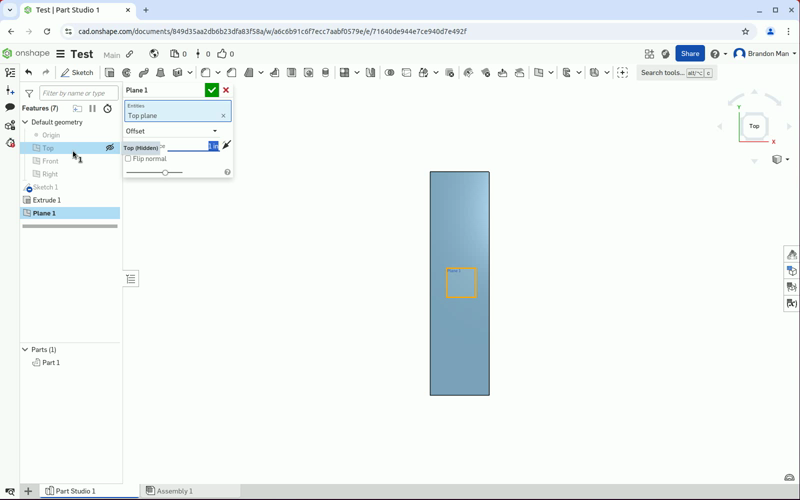
text(0.493)
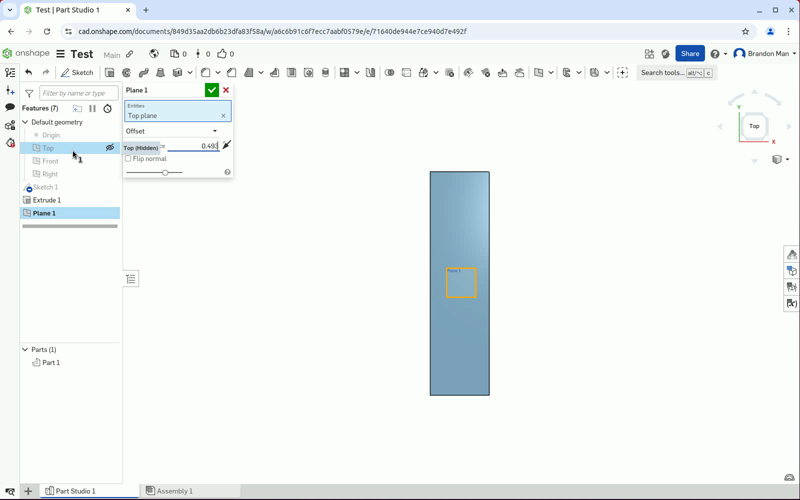
key(enter, 2)
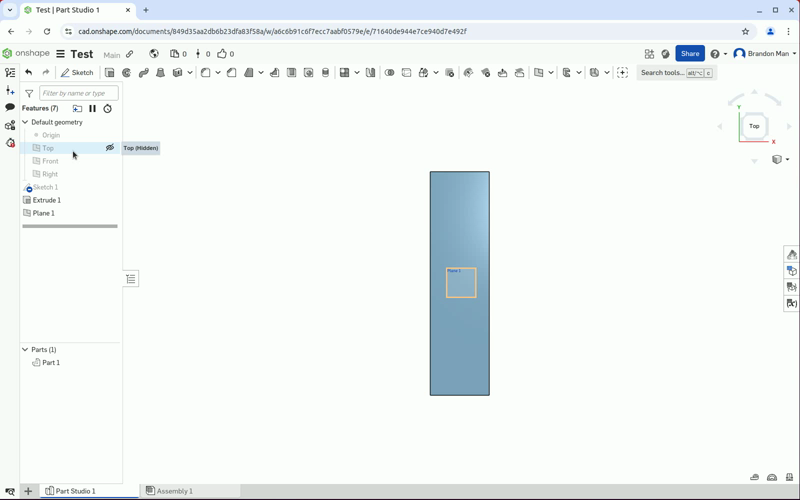
key(shift+s)
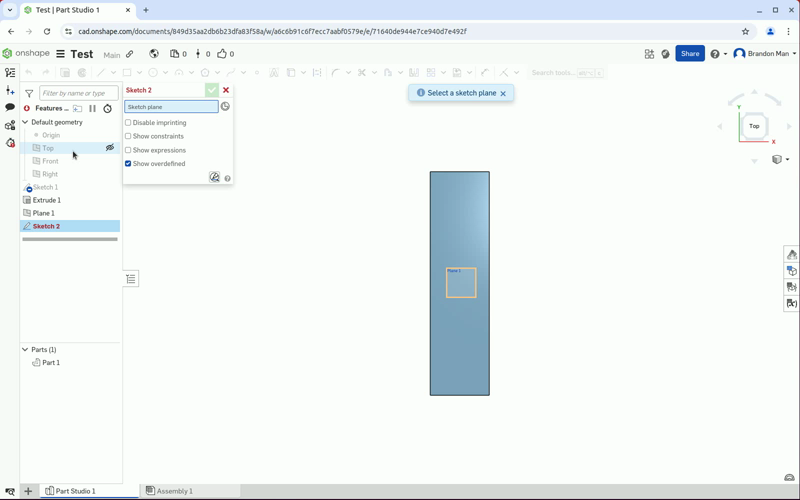
mouse_move(73, 215)
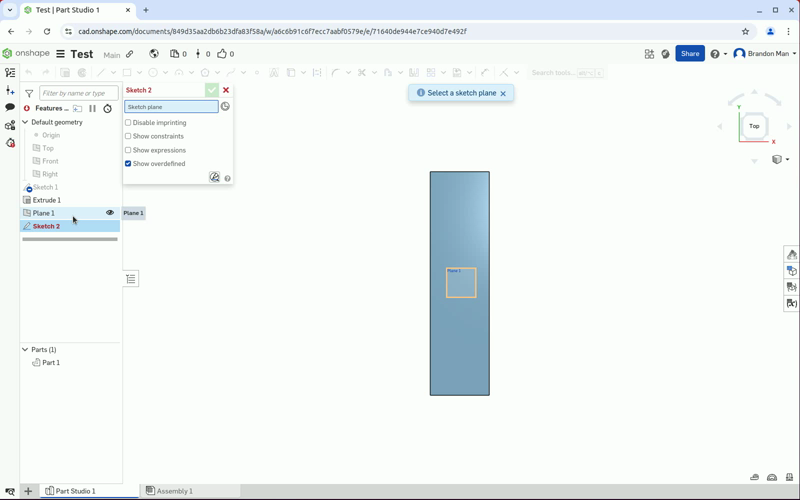
click(73, 215)
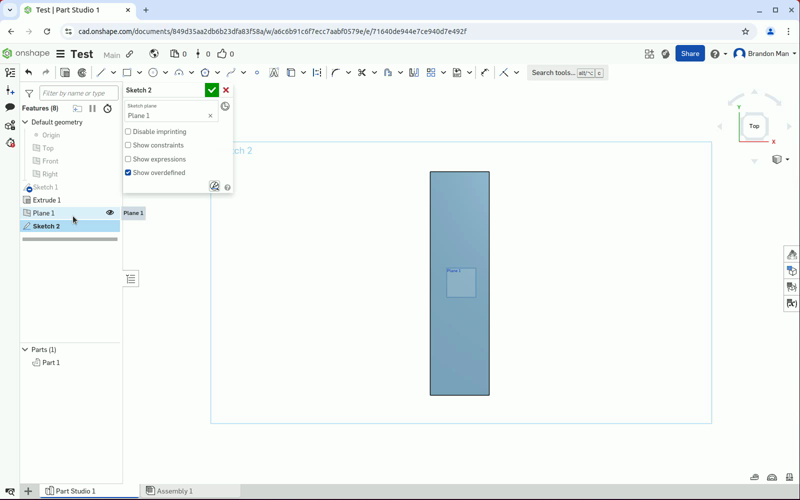
mouse_move(73, 352)
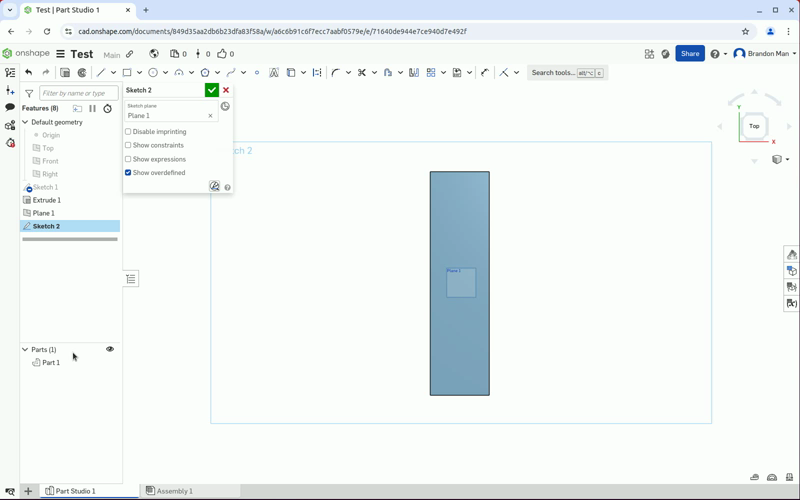
key(y)
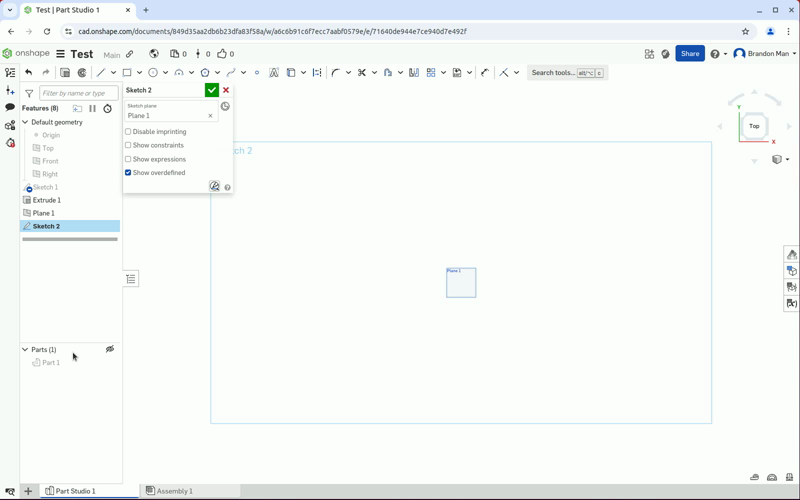
key(l)
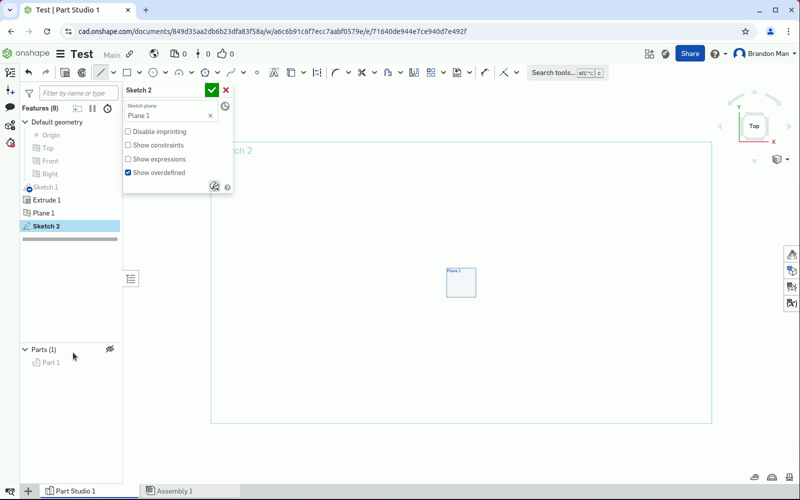
key_down(shift)
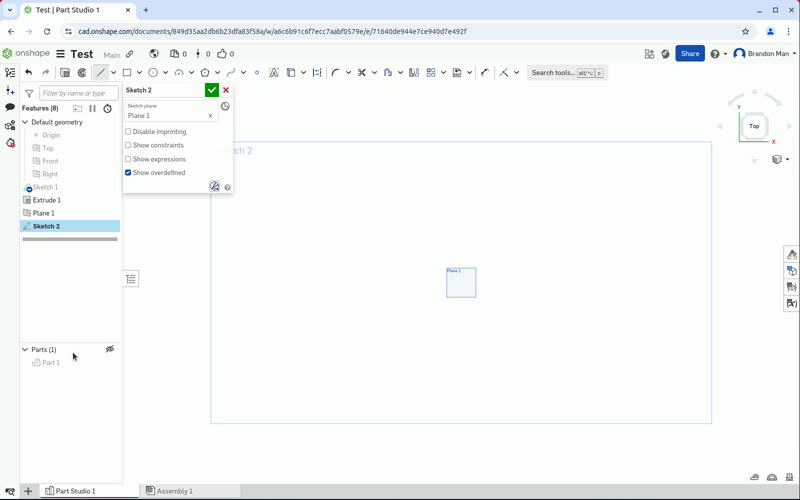
mouse_move(430, 393)
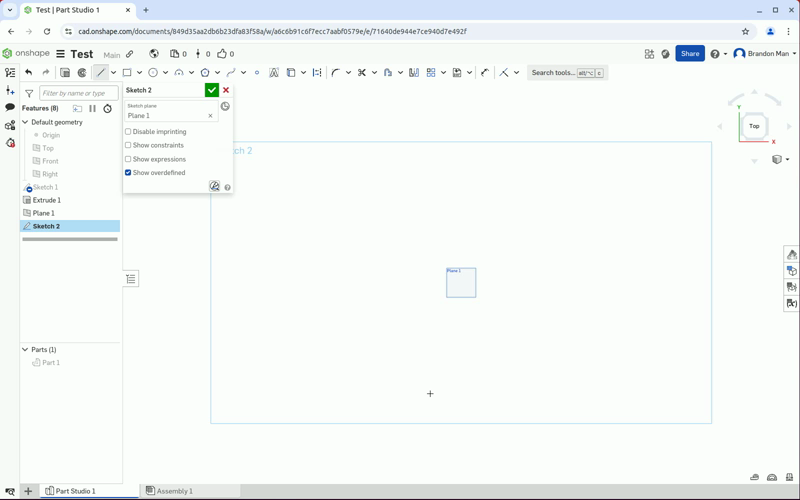
click(430, 393)
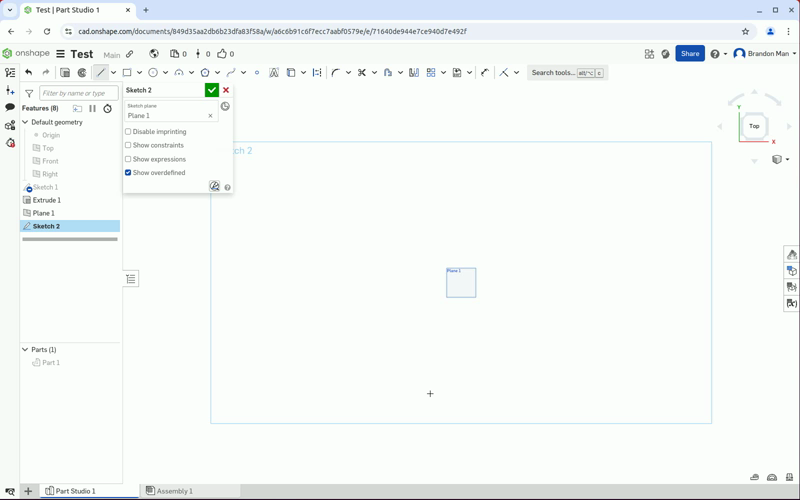
key_up(shift)
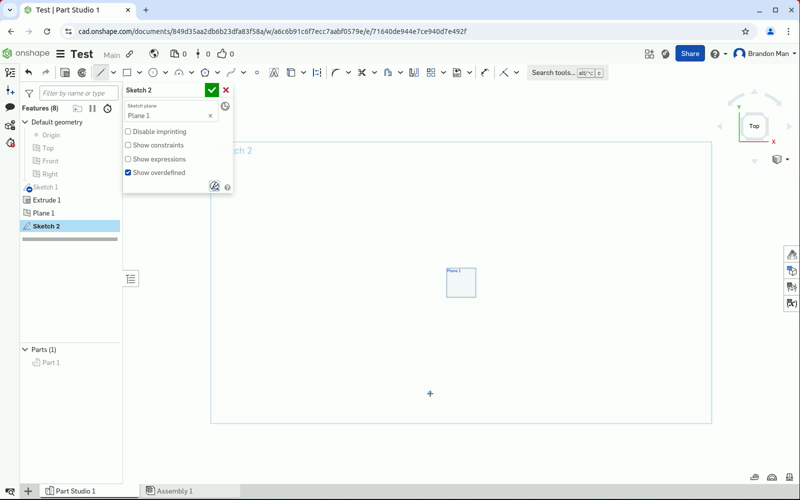
key_down(shift)
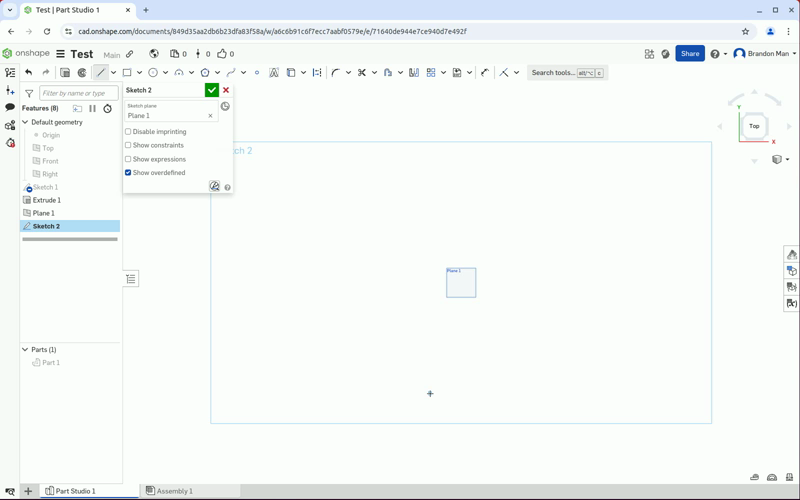
mouse_move(460, 393)
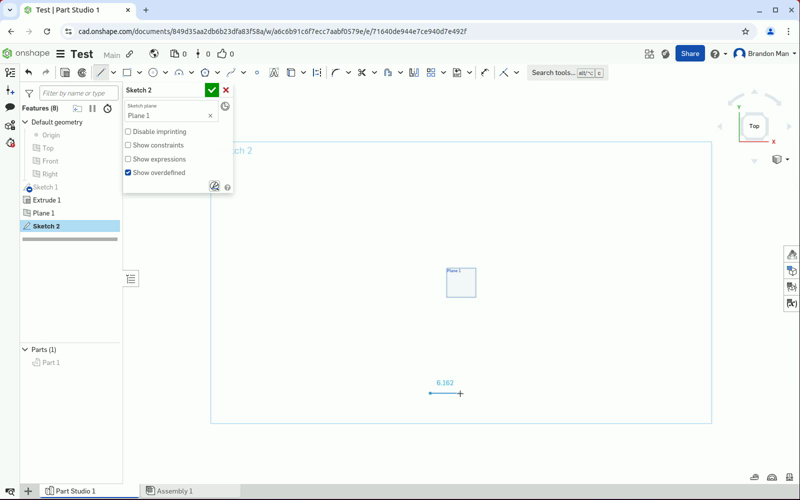
mouse_move(432, 393)
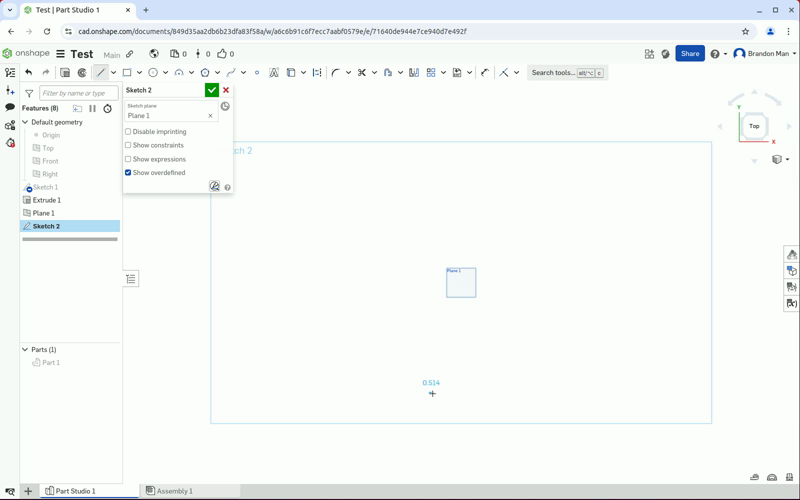
scroll(6)
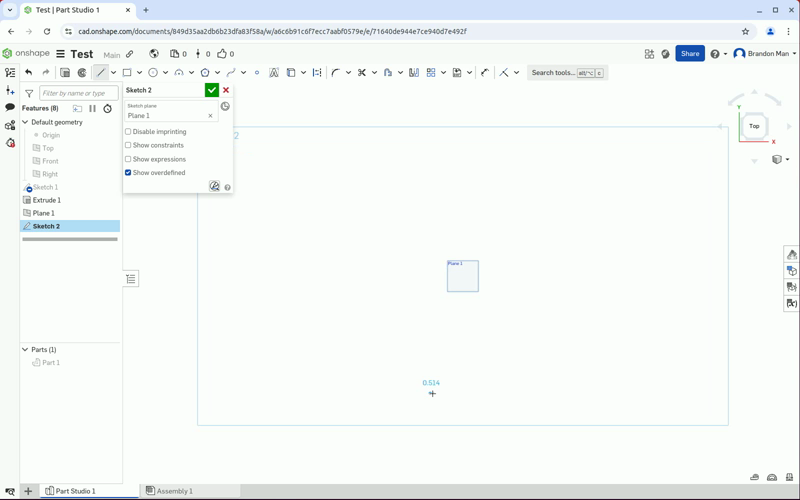
scroll(6)
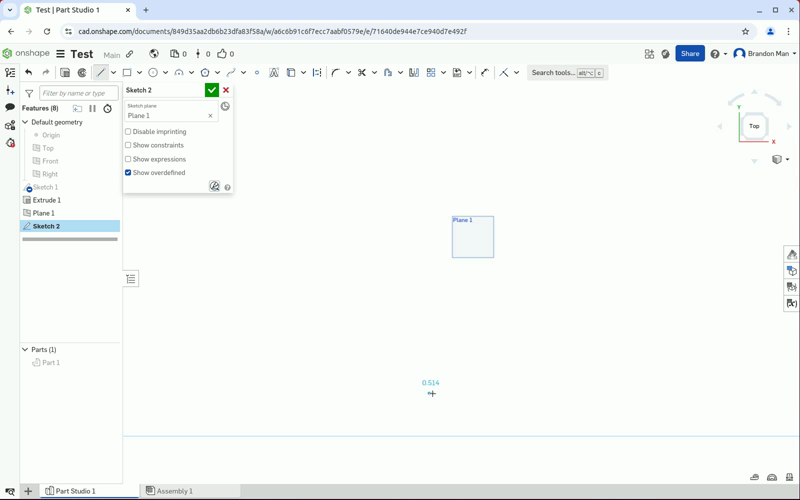
scroll(6)
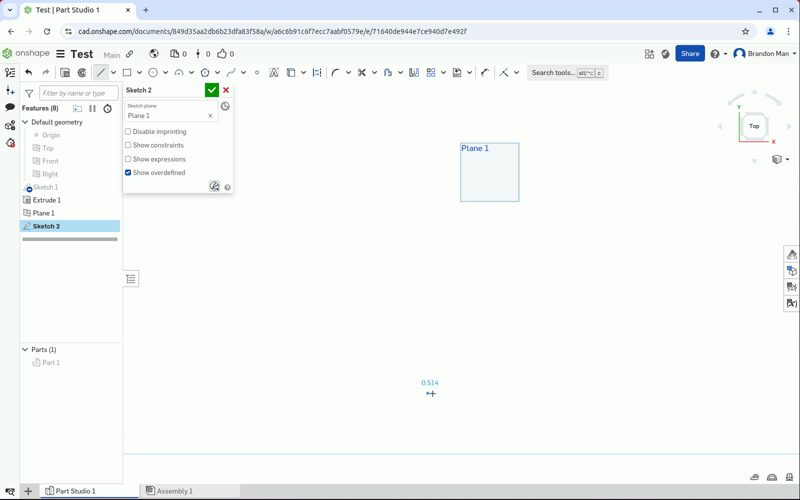
scroll(6)
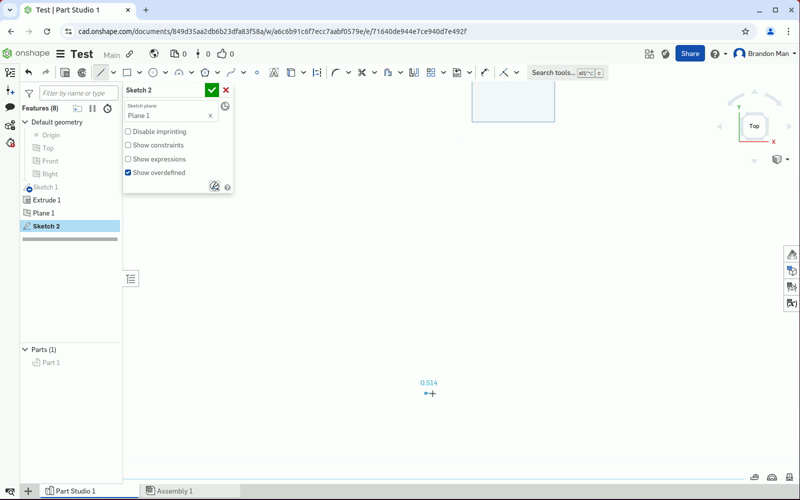
scroll(6)
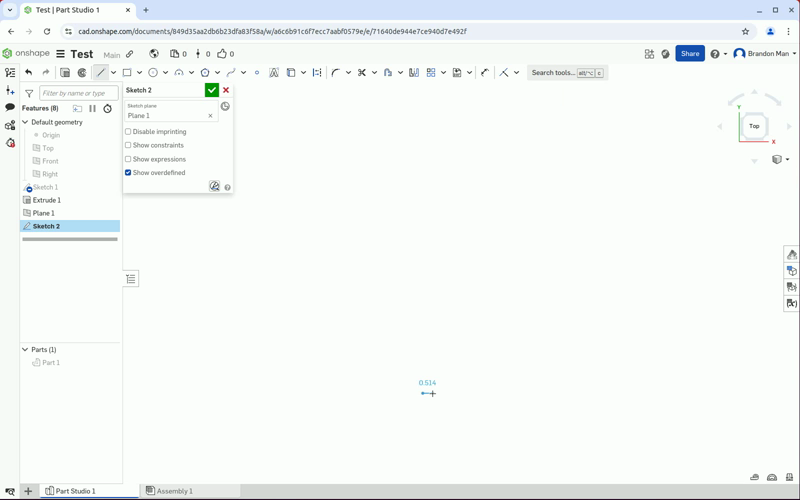
scroll(6)
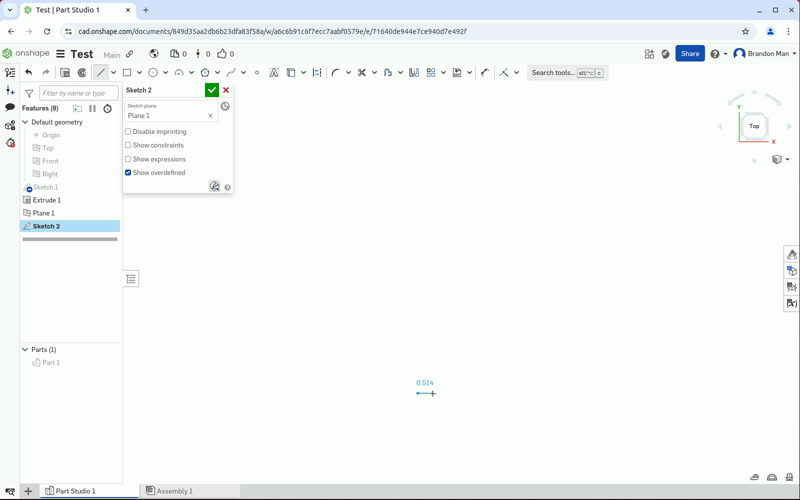
scroll(6)
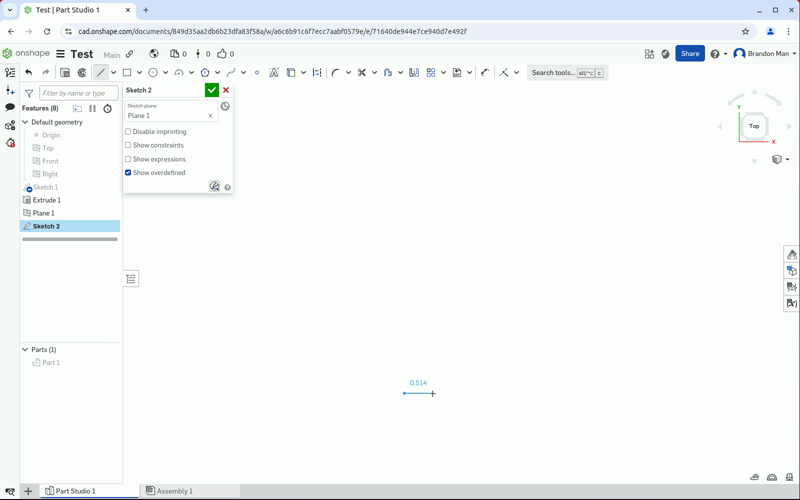
click(432, 393)
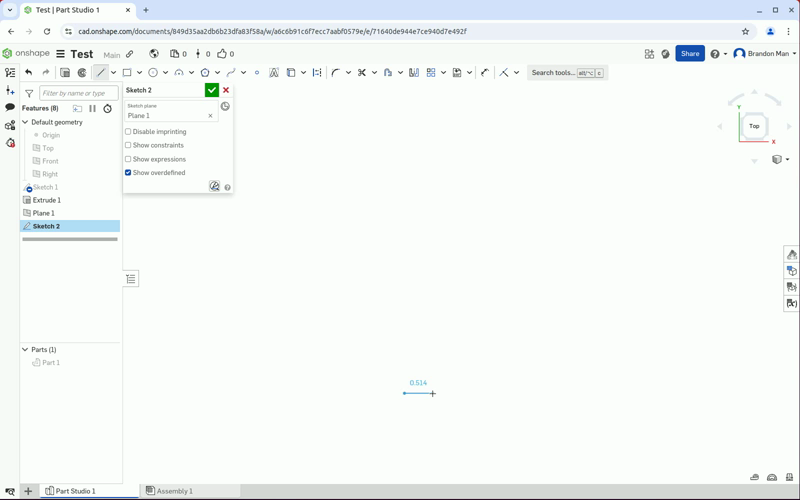
scroll(-6)
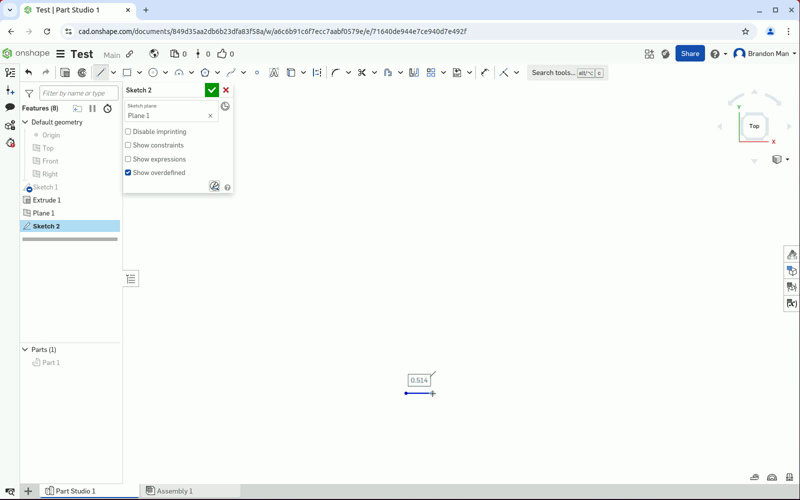
scroll(-6)
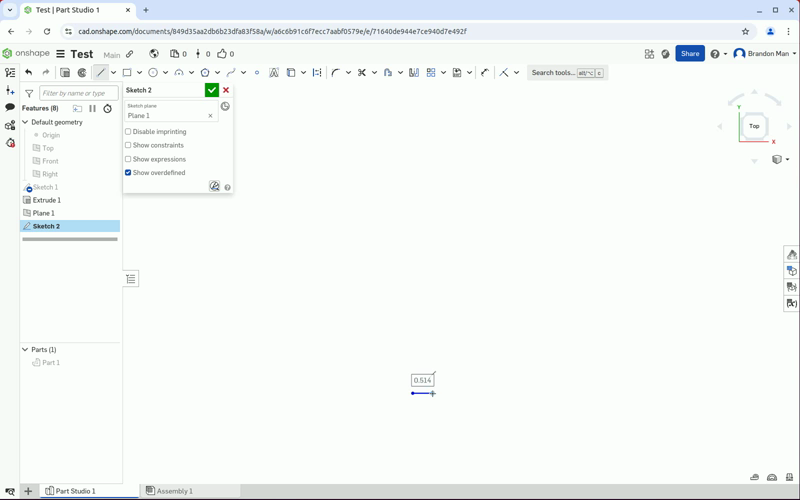
scroll(-6)
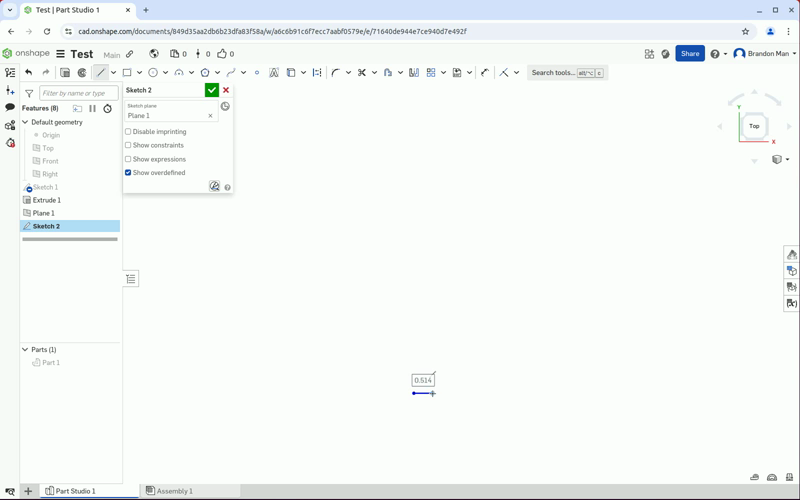
scroll(-6)
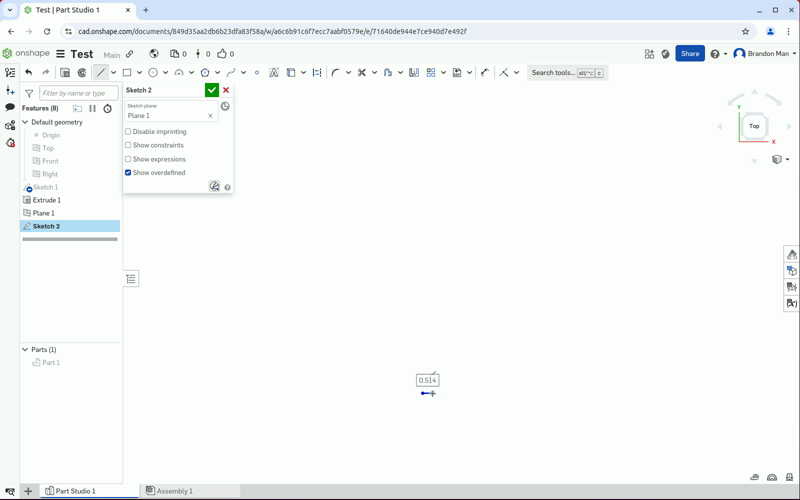
scroll(-6)
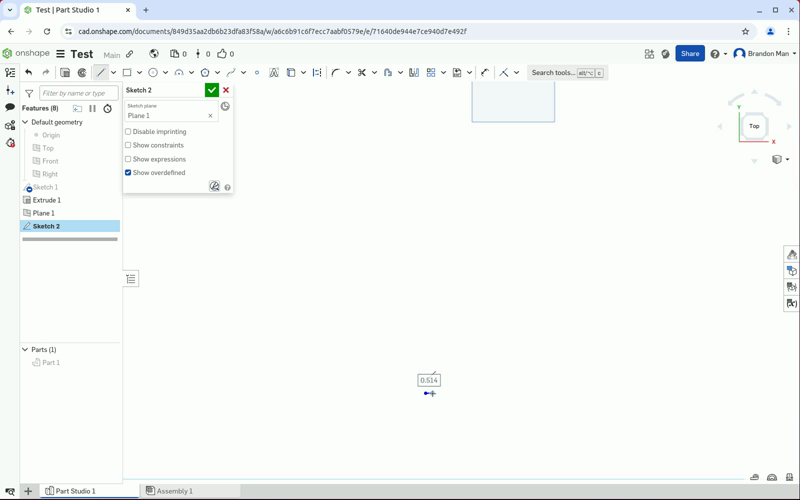
scroll(-6)
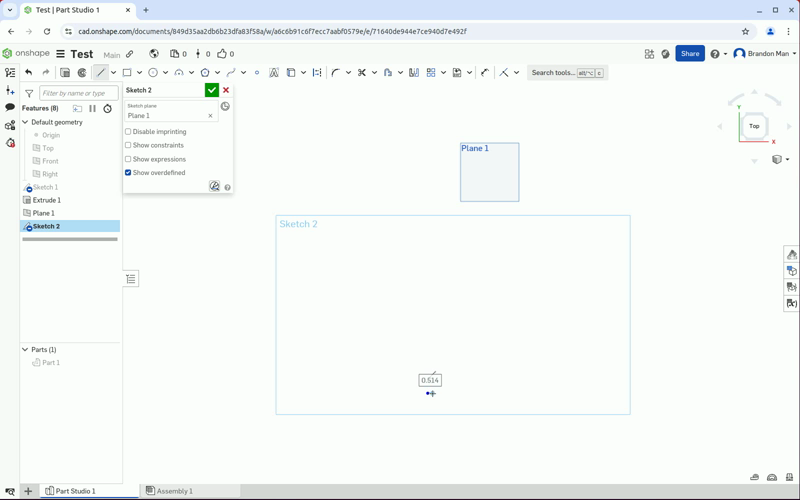
scroll(-6)
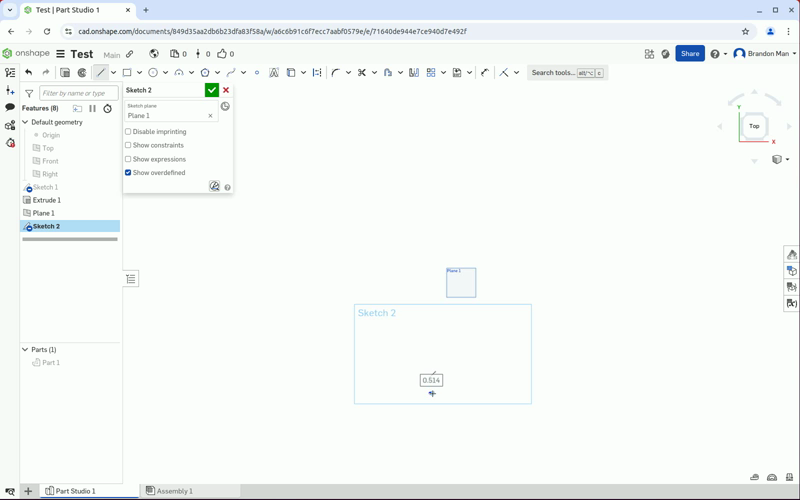
key_up(shift)
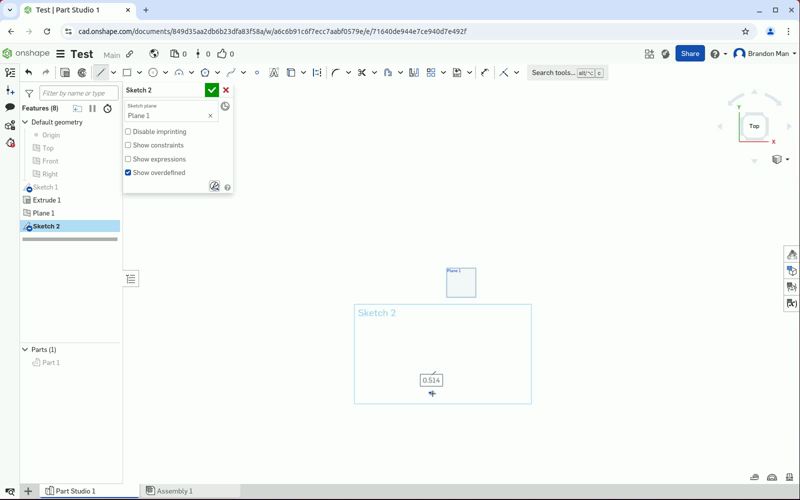
key_down(shift)
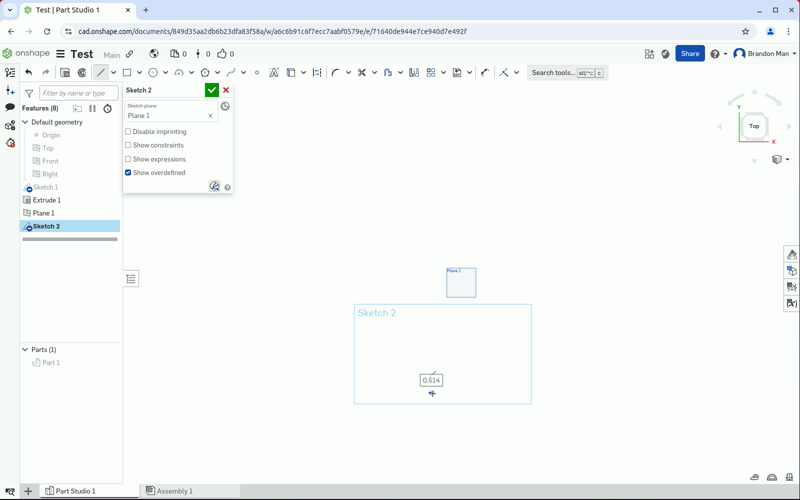
mouse_move(432, 171)
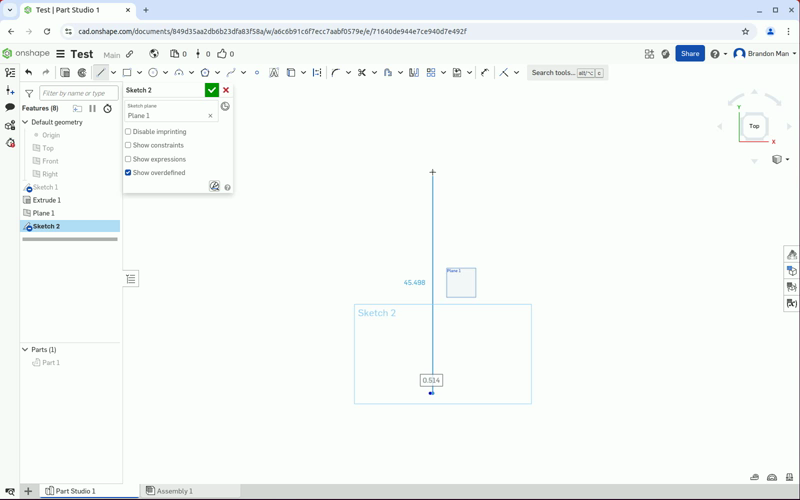
click(432, 171)
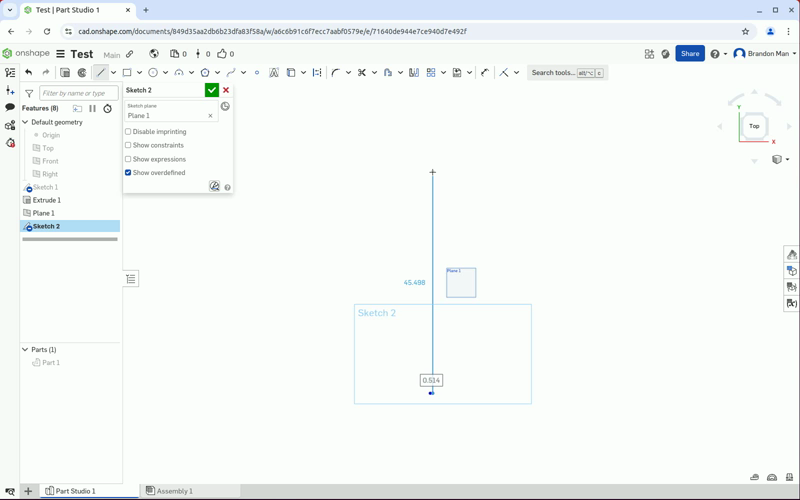
key_up(shift)
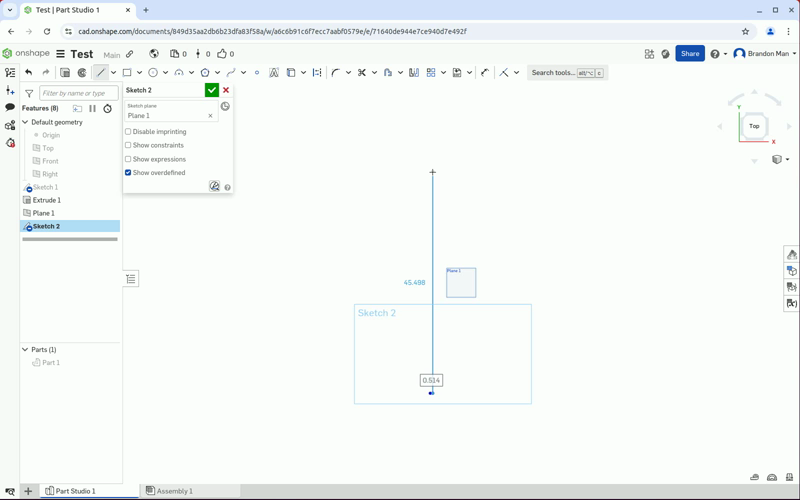
key_down(shift)
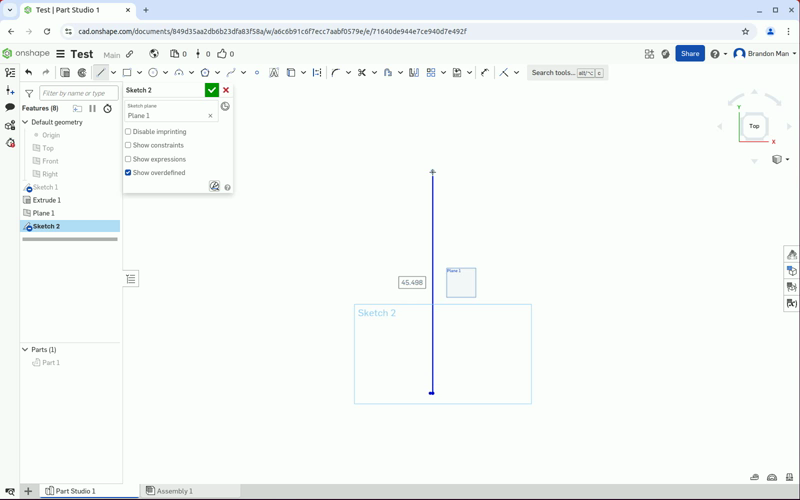
mouse_move(462, 171)
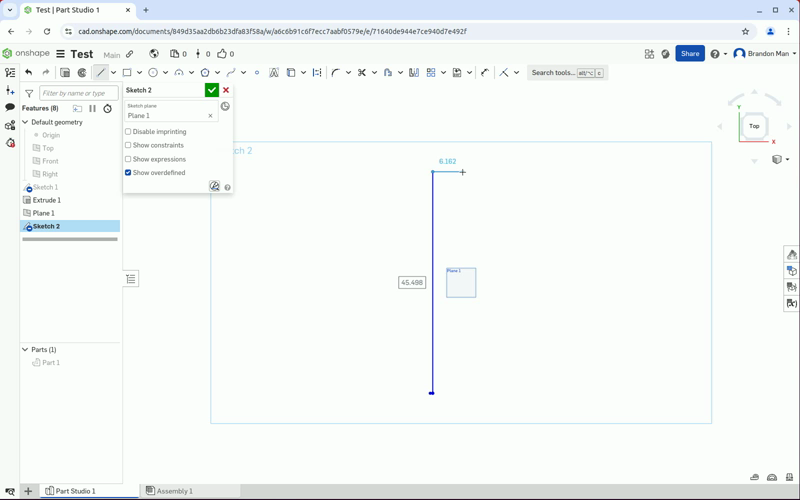
mouse_move(430, 171)
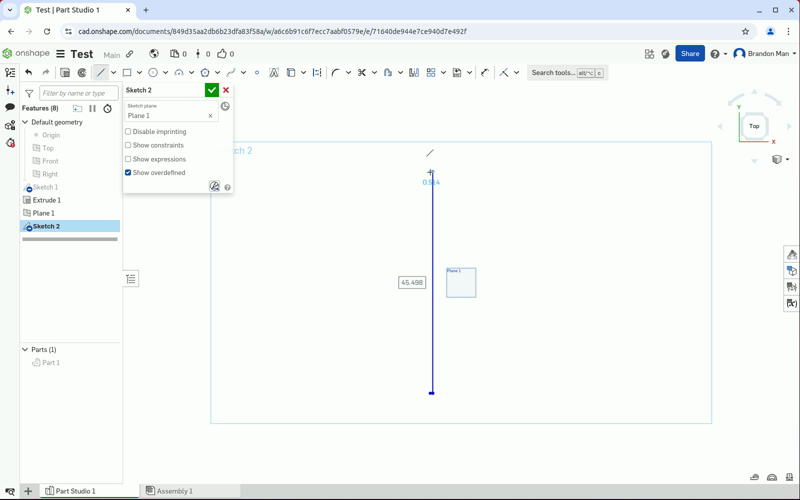
scroll(6)
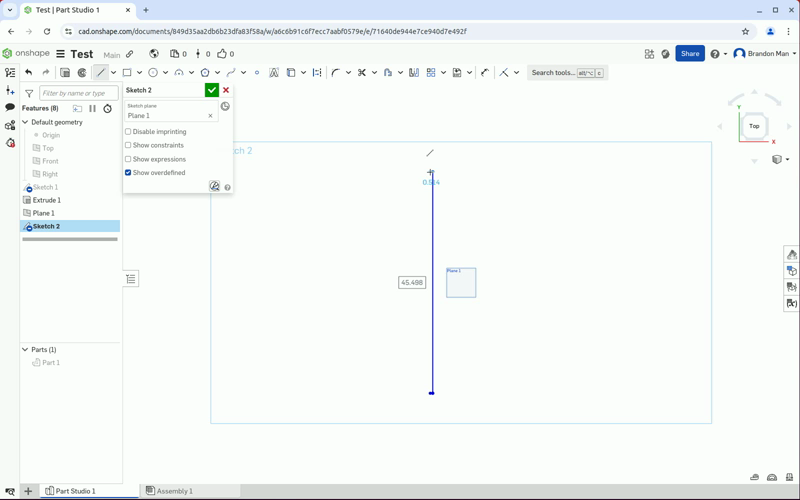
scroll(6)
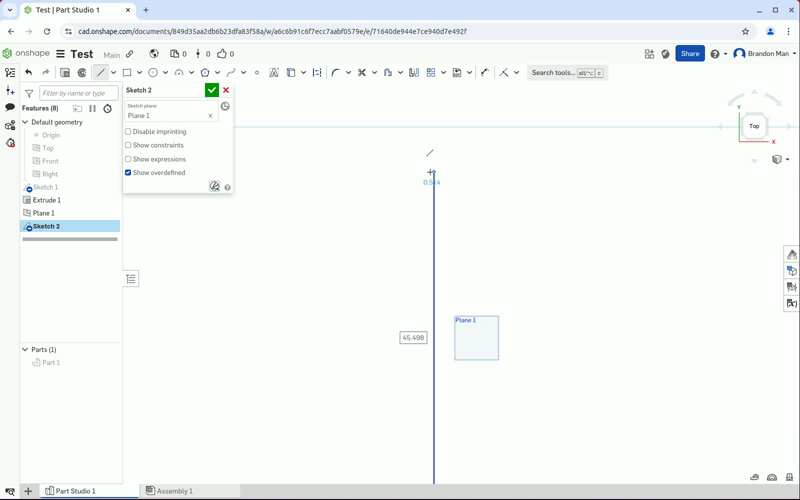
scroll(6)
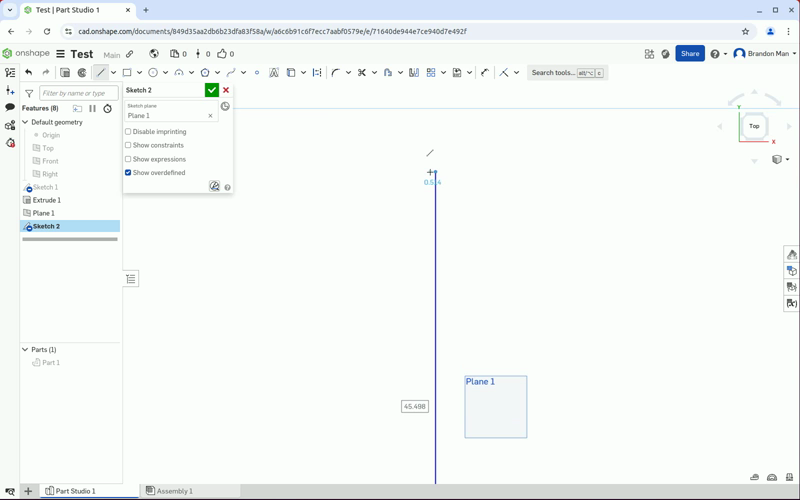
scroll(6)
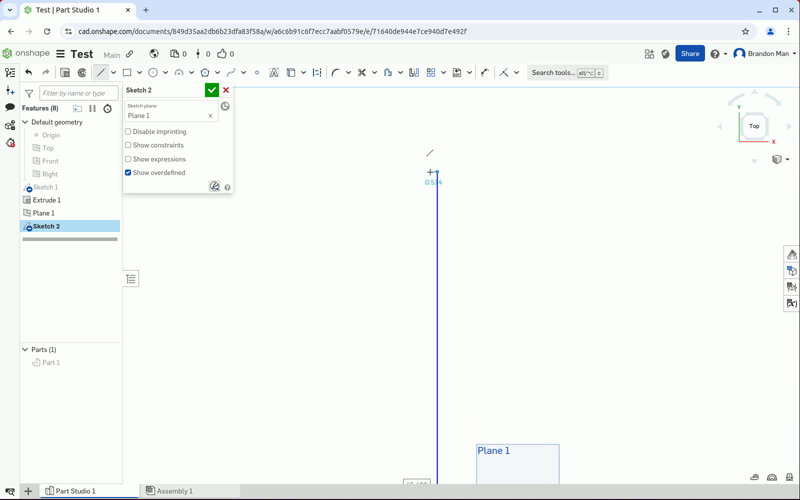
scroll(6)
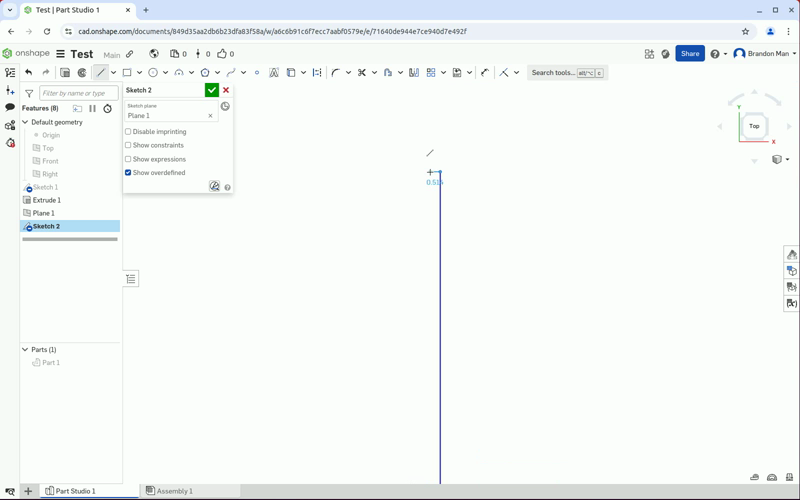
scroll(6)
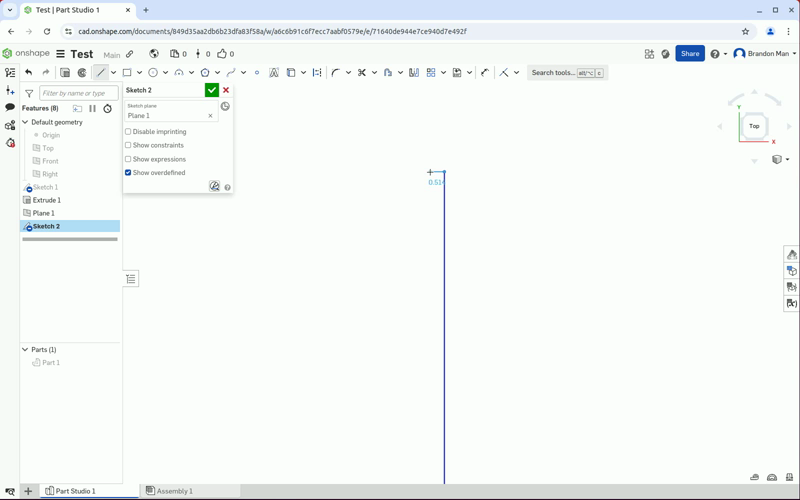
scroll(6)
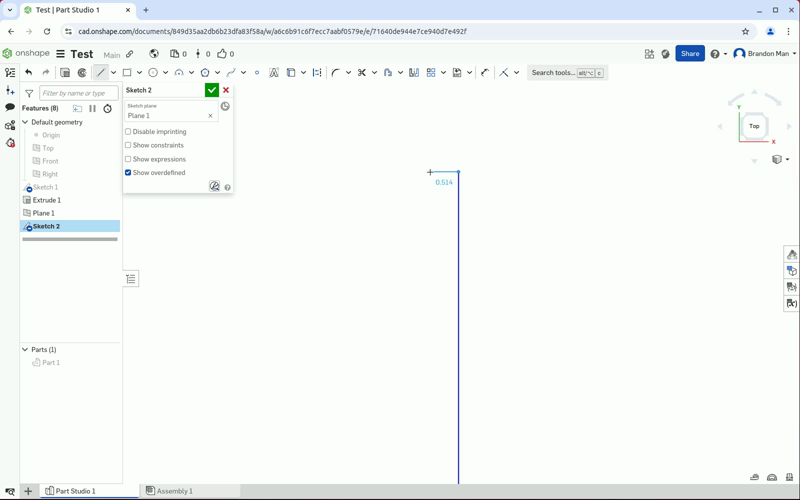
click(430, 171)
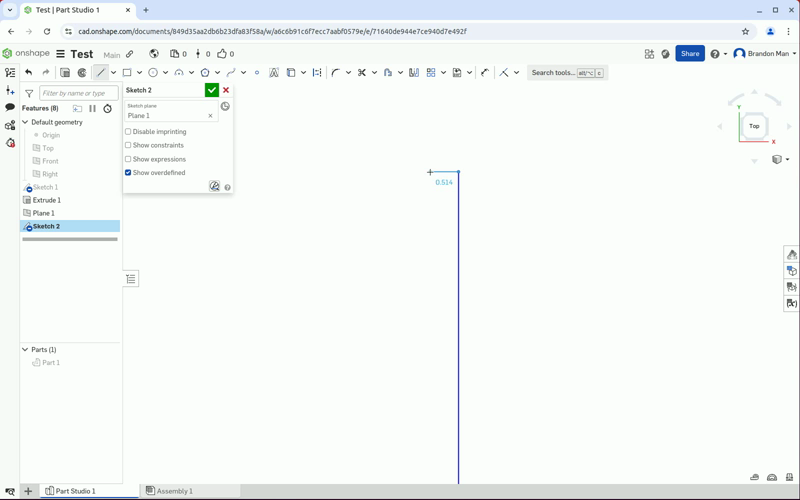
scroll(-6)
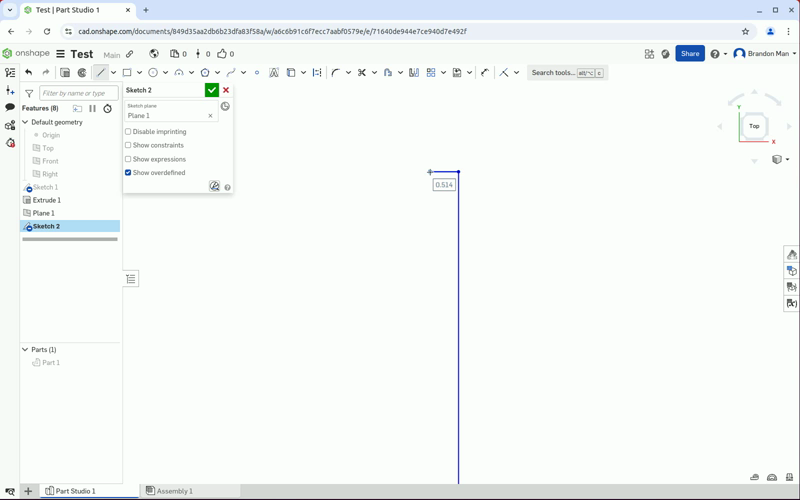
scroll(-6)
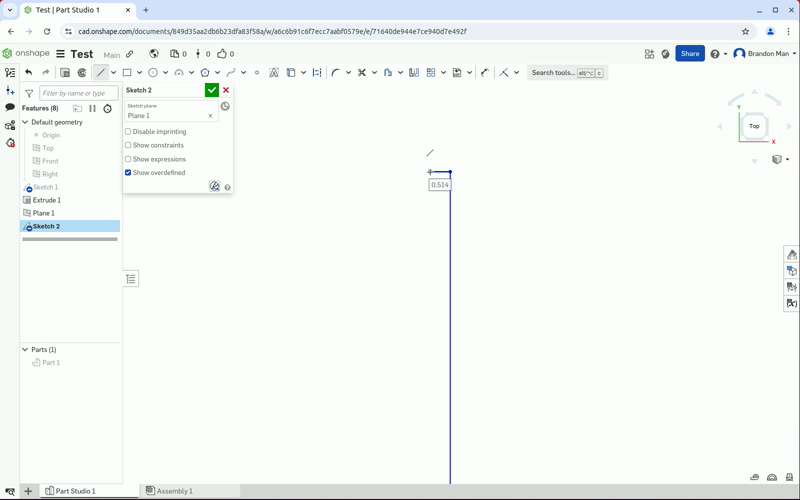
scroll(-6)
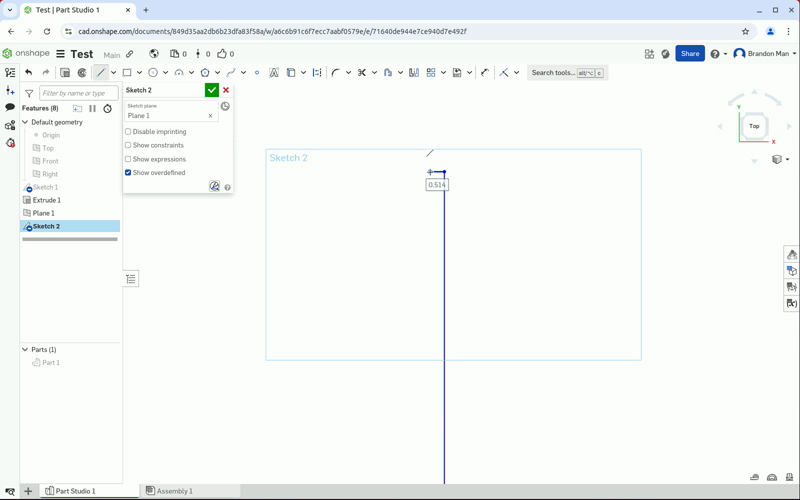
scroll(-6)
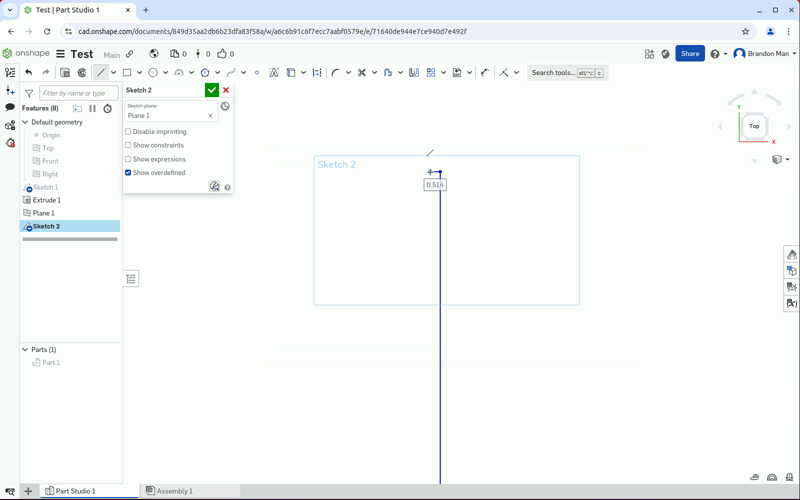
scroll(-6)
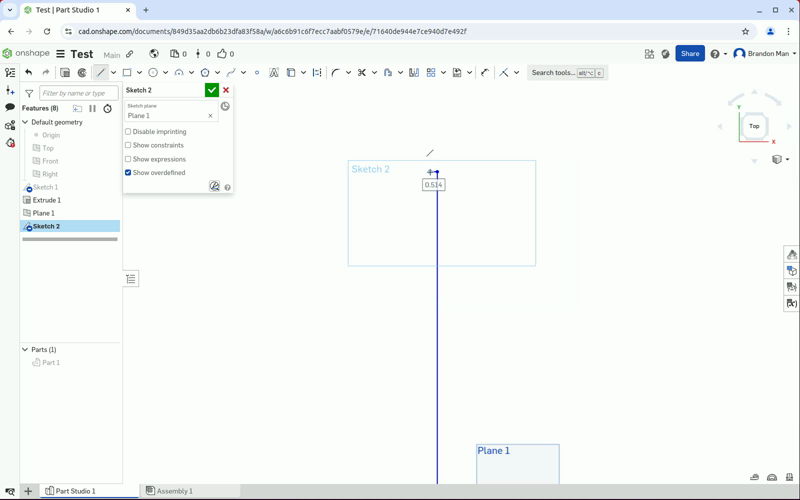
scroll(-6)
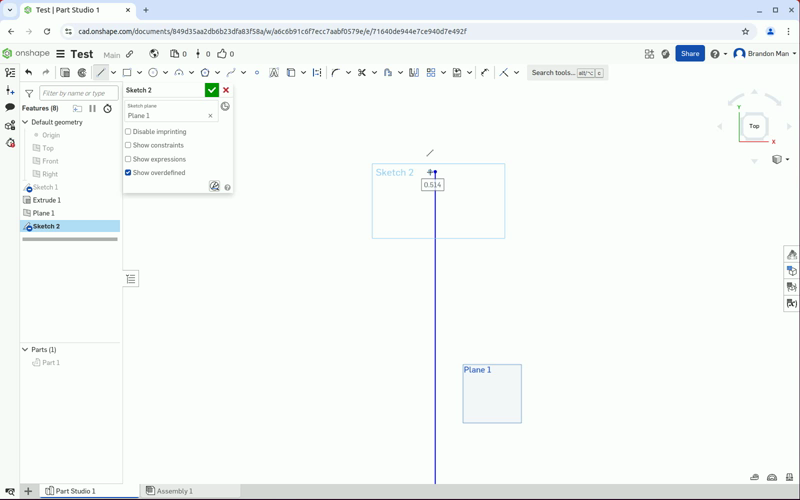
scroll(-6)
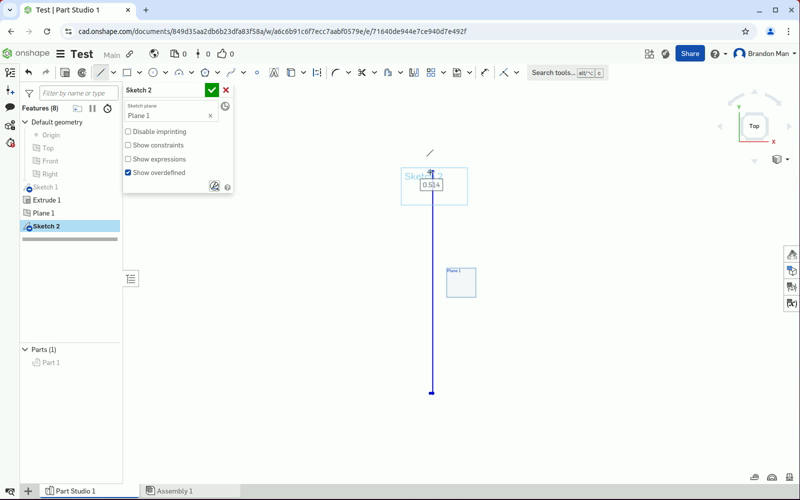
key_up(shift)
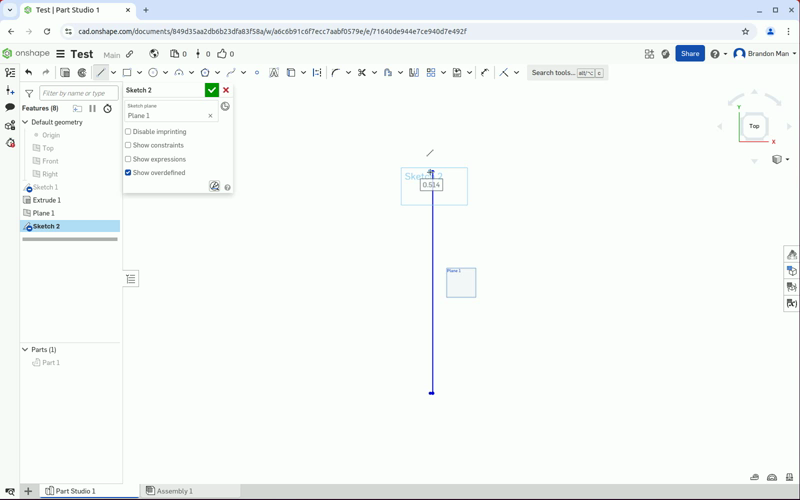
key_down(shift)
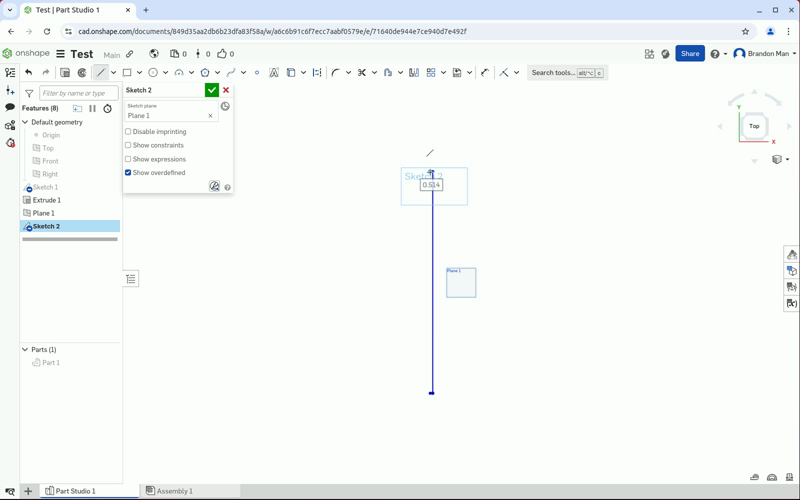
mouse_move(430, 393)
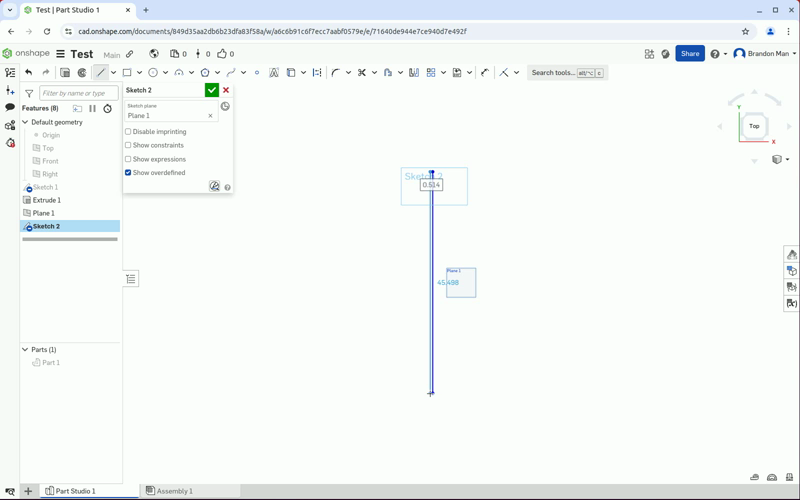
scroll(6)
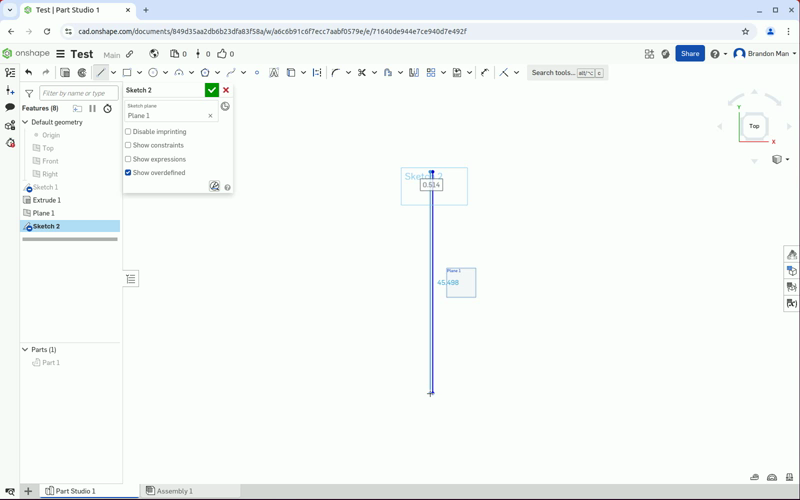
scroll(6)
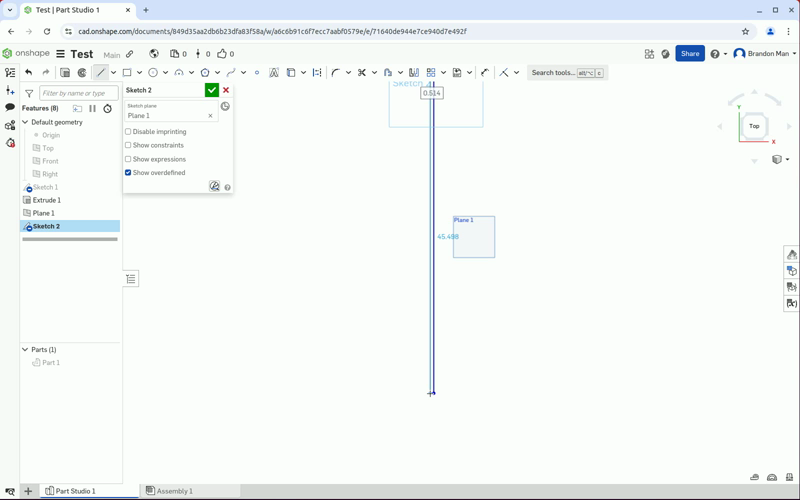
scroll(6)
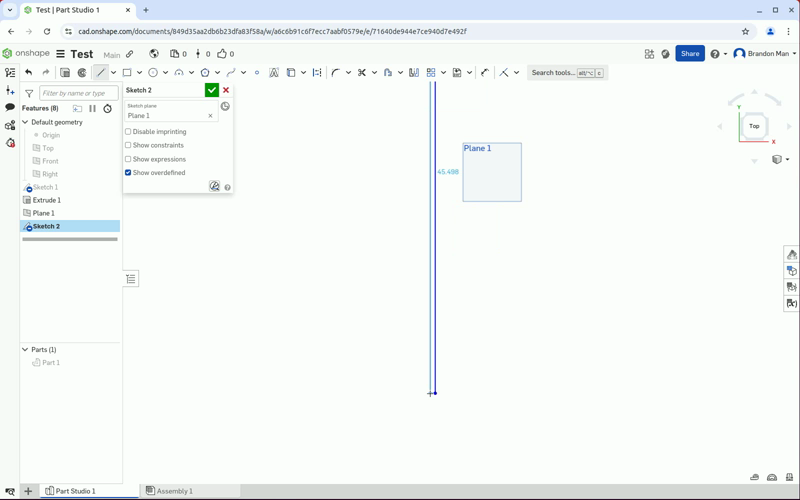
scroll(6)
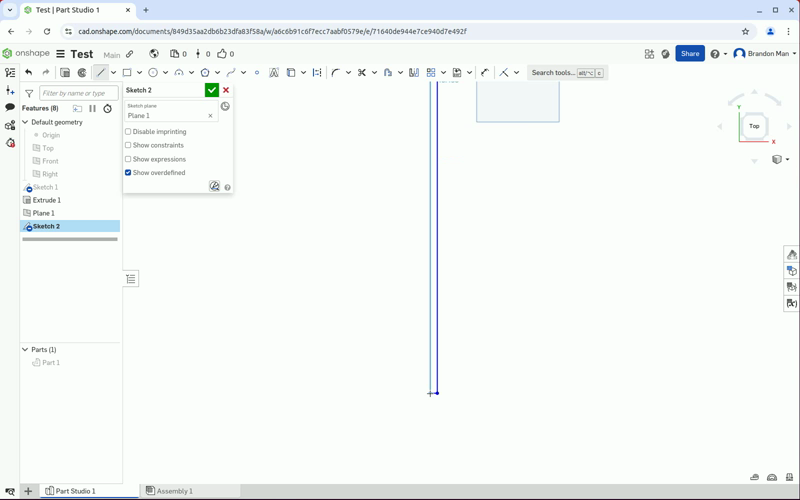
scroll(6)
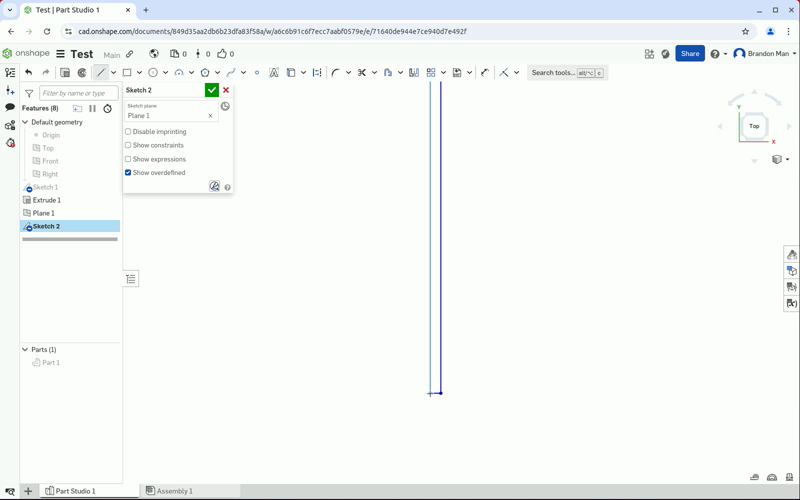
scroll(6)
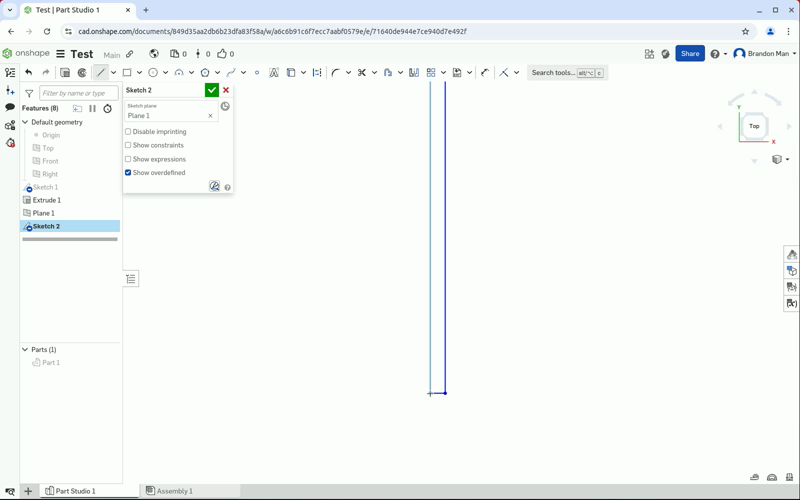
scroll(6)
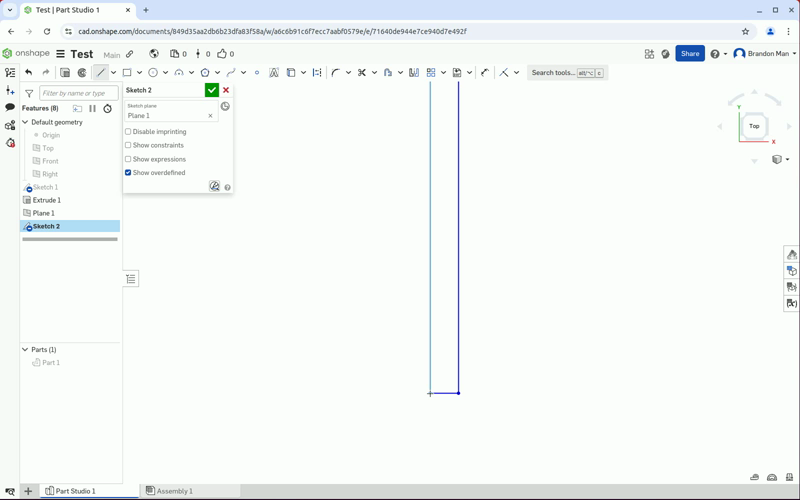
key_up(shift)
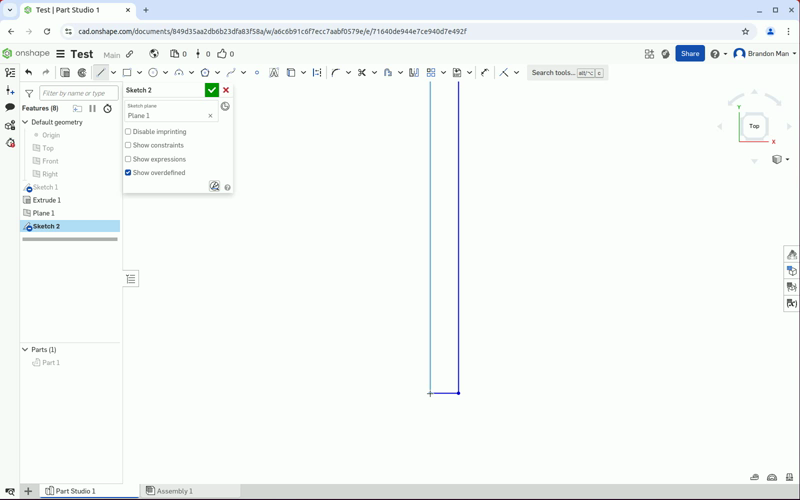
click(430, 393)
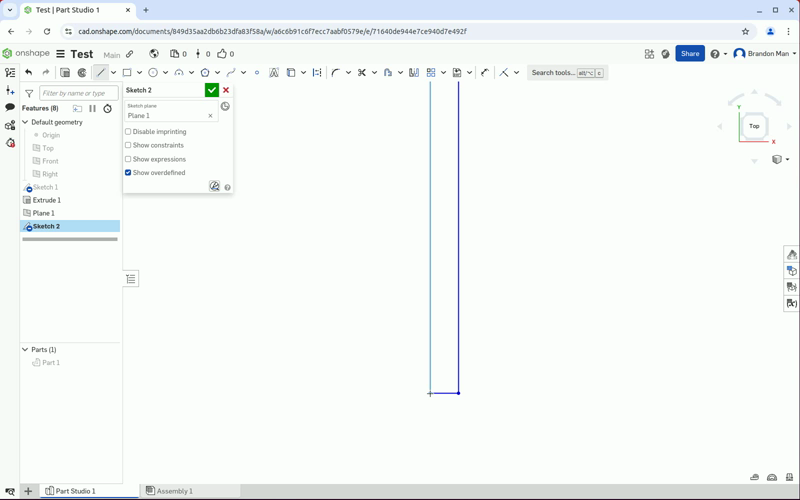
scroll(-6)
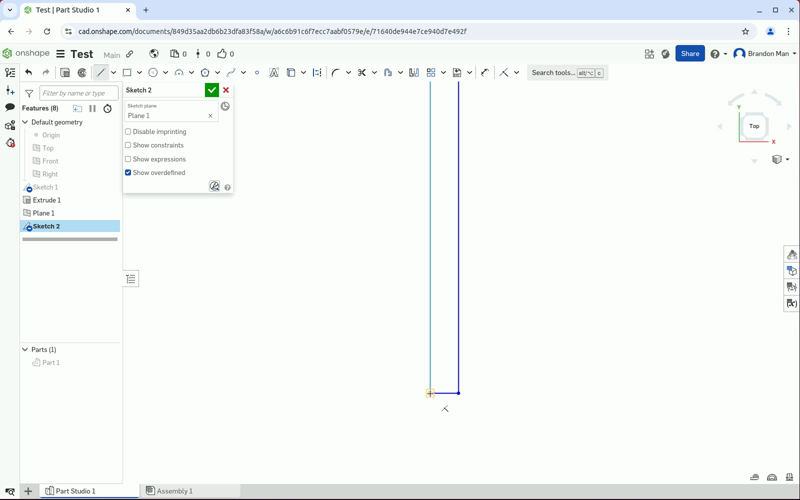
scroll(-6)
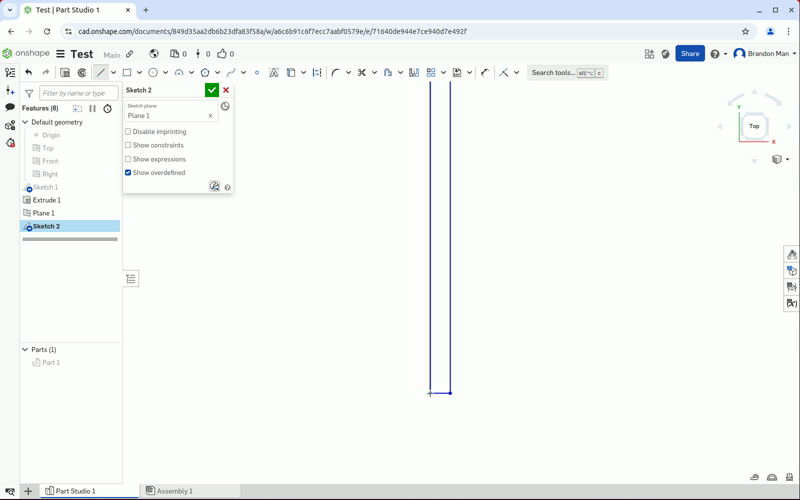
scroll(-6)
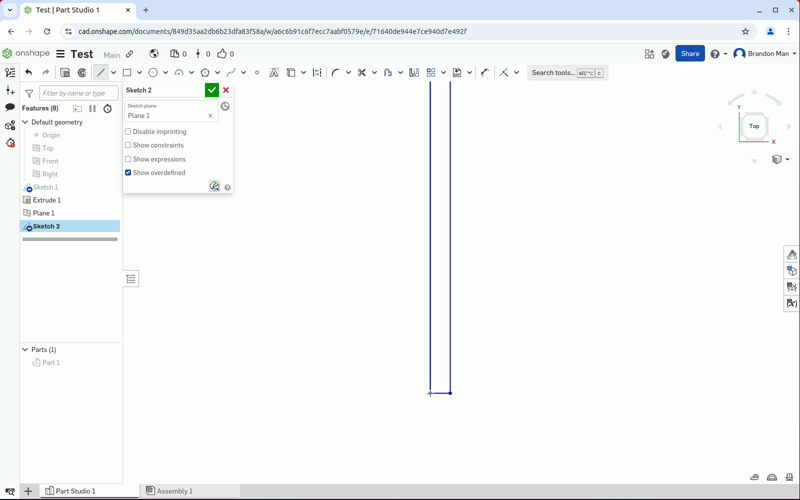
scroll(-6)
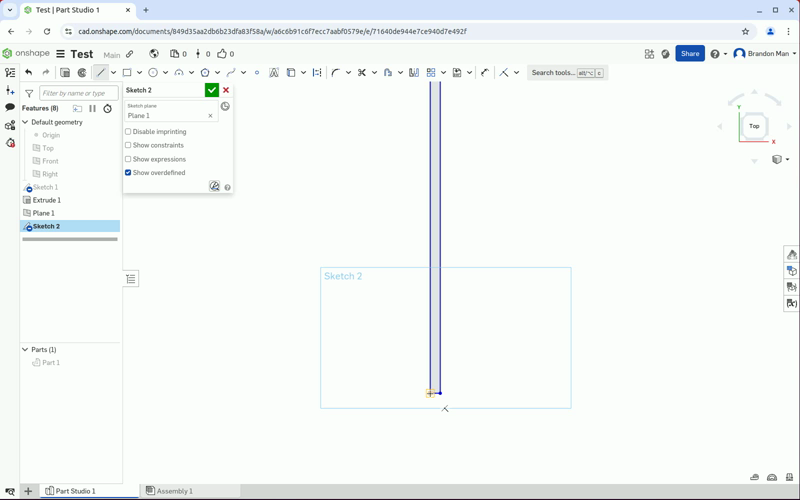
scroll(-6)
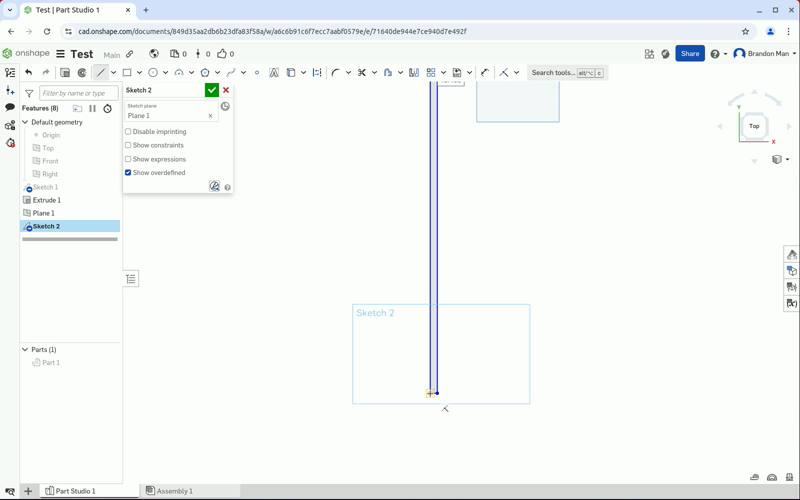
scroll(-6)
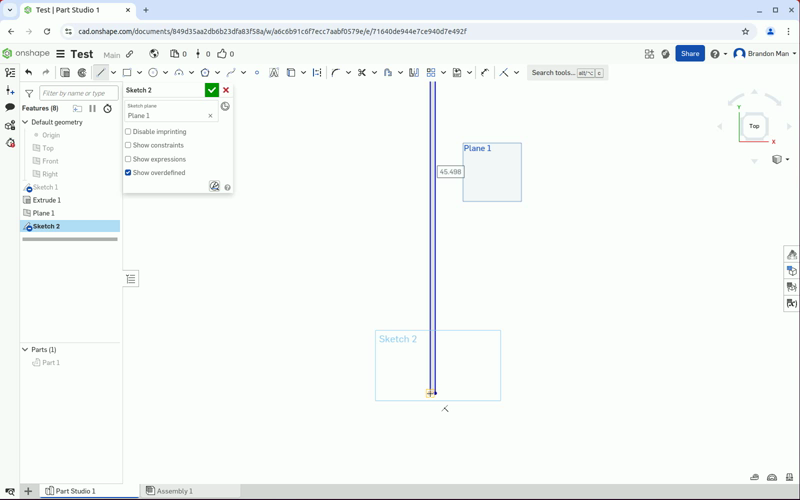
scroll(-6)
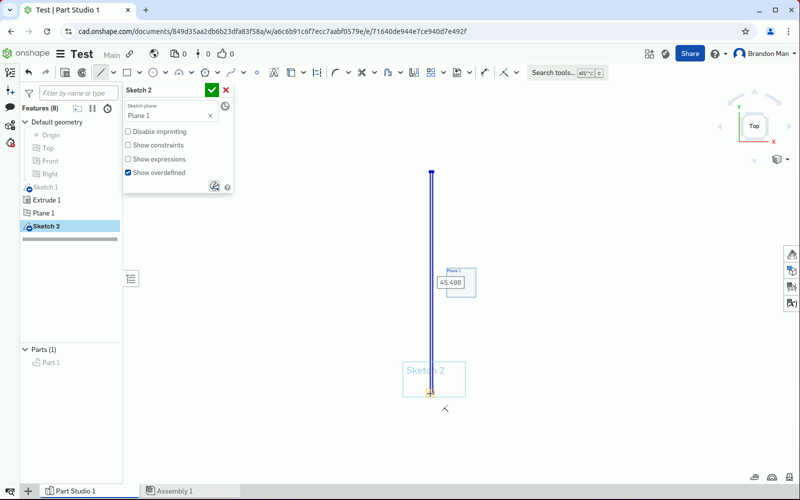
key(esc)
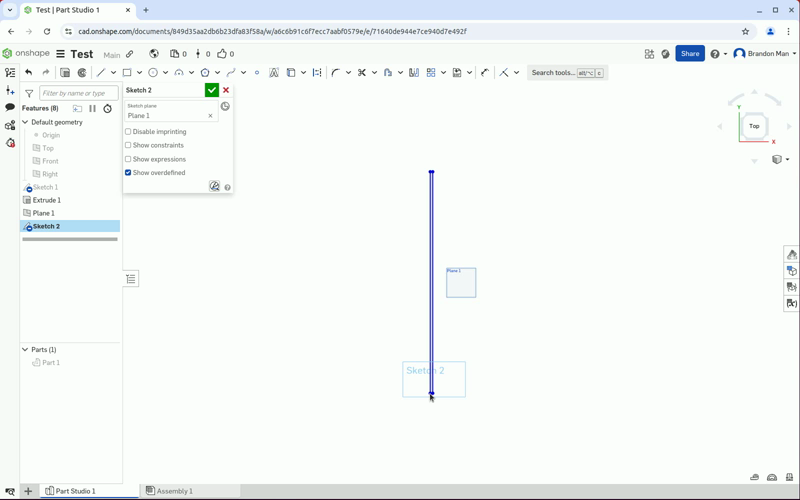
mouse_move(431, 321)
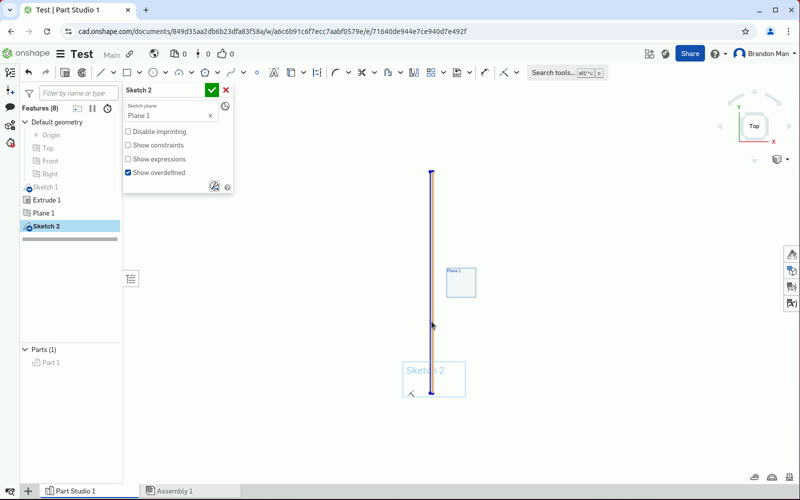
scroll(6)
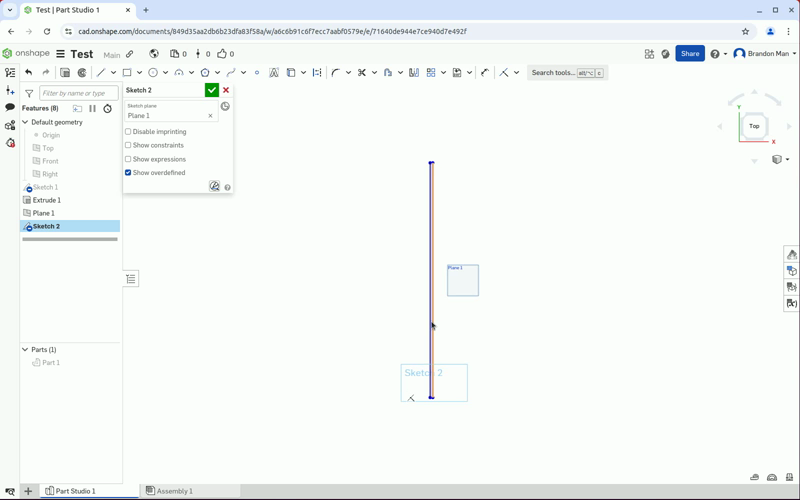
scroll(6)
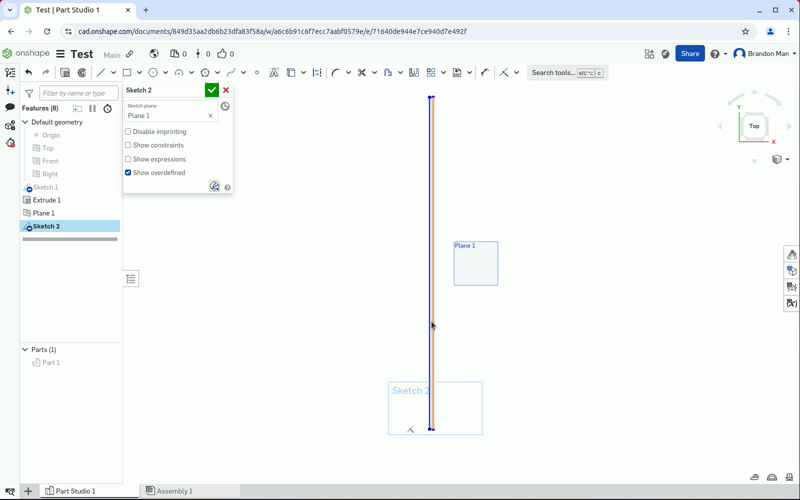
scroll(6)
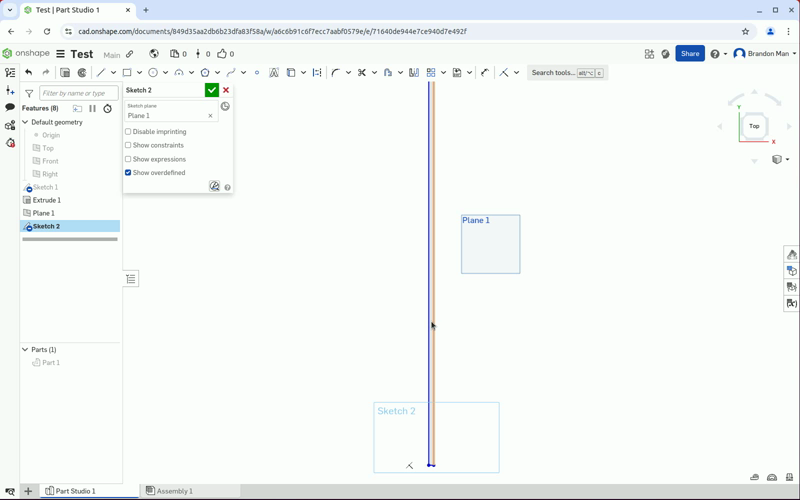
scroll(6)
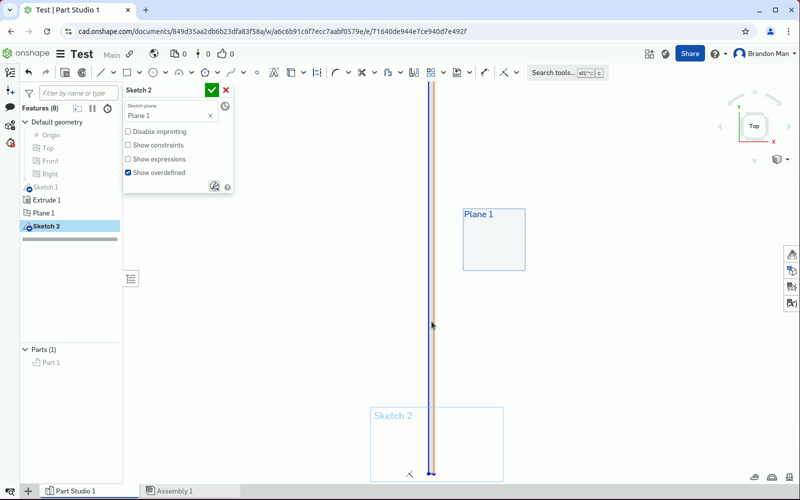
scroll(6)
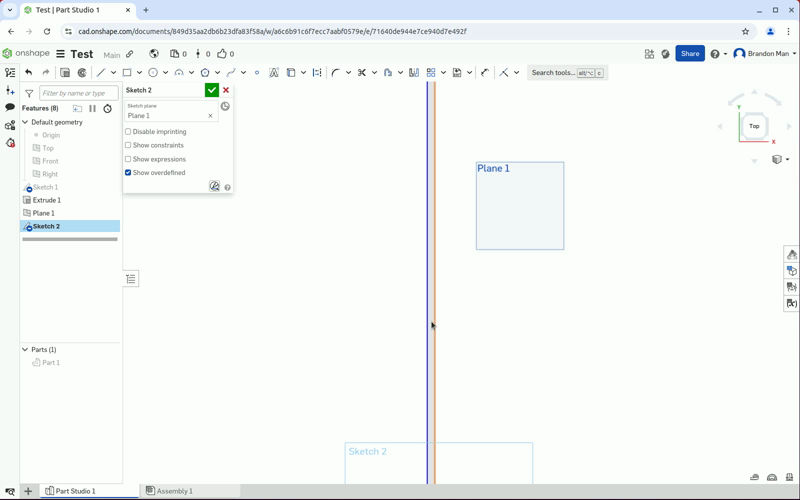
scroll(6)
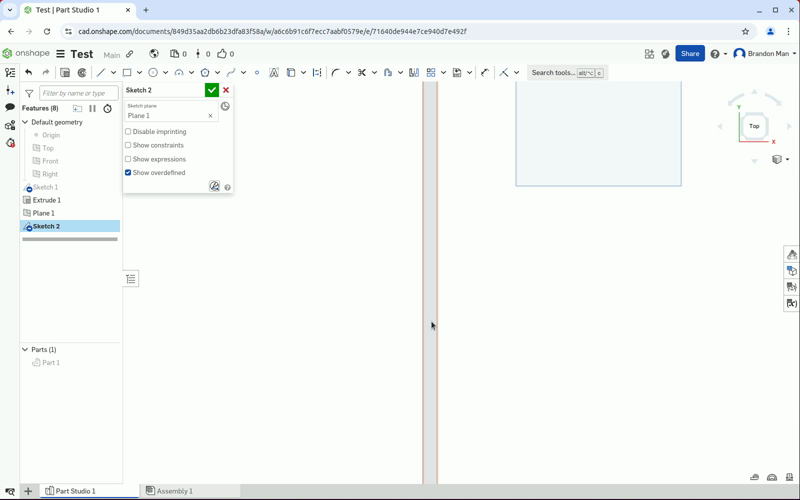
scroll(6)
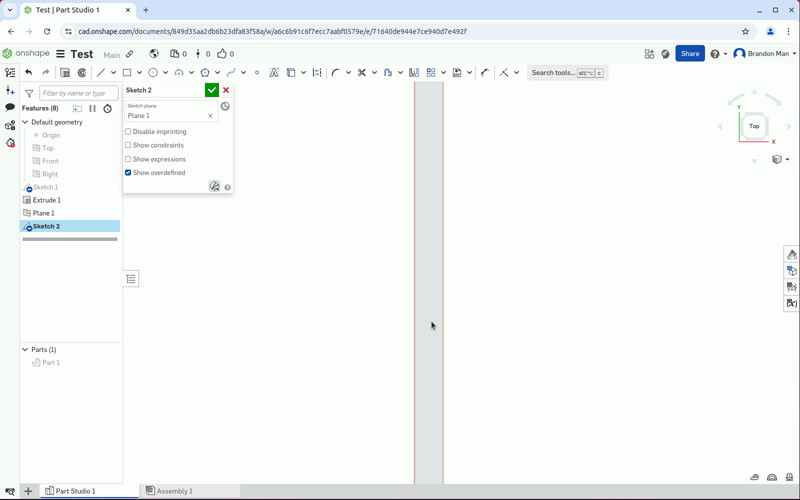
click(431, 321)
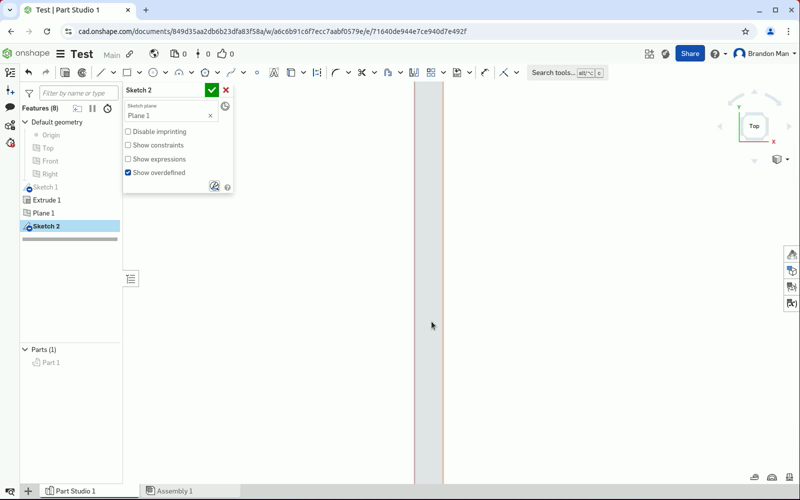
scroll(-6)
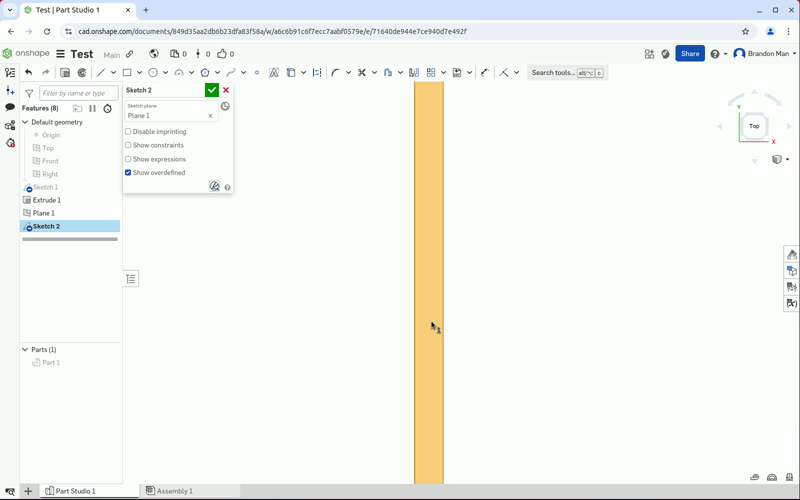
scroll(-6)
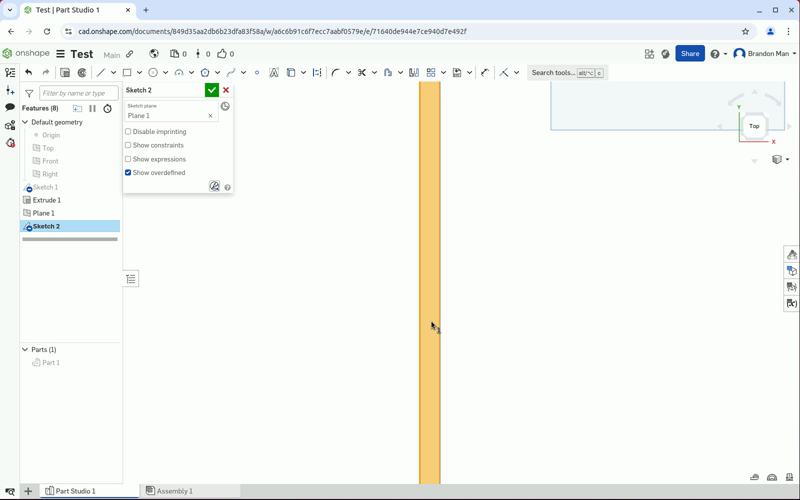
scroll(-6)
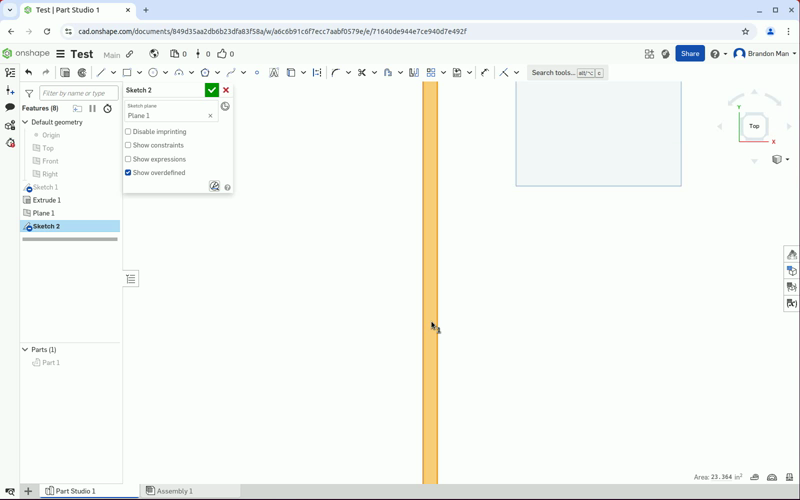
scroll(-6)
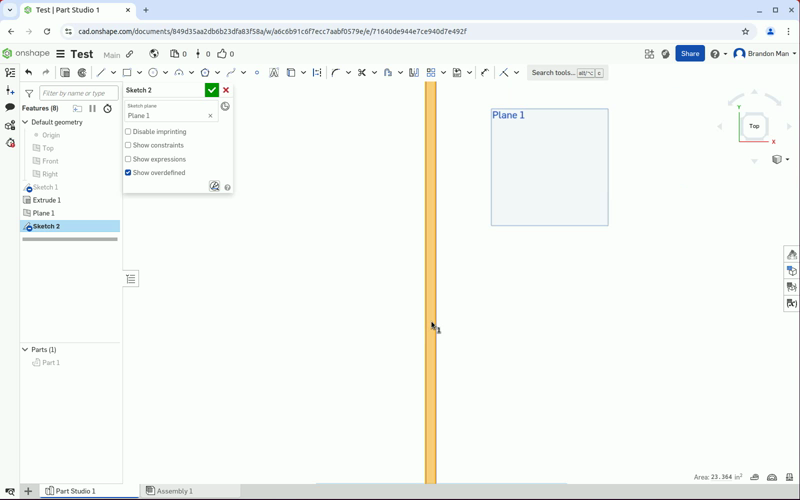
scroll(-6)
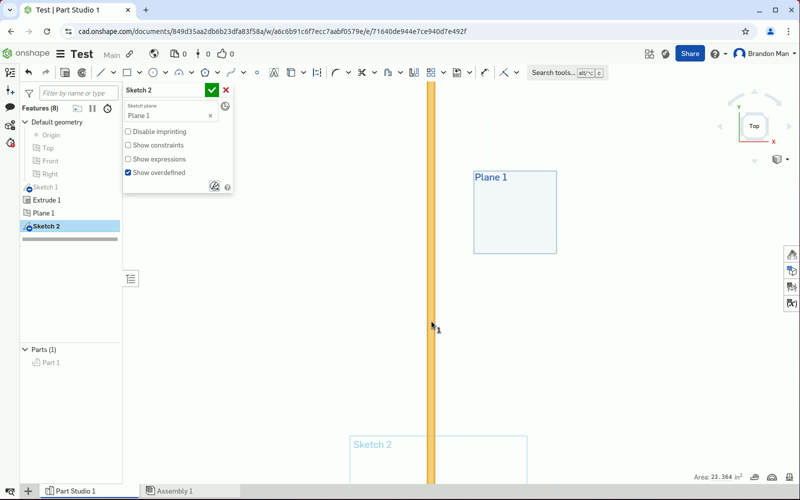
scroll(-6)
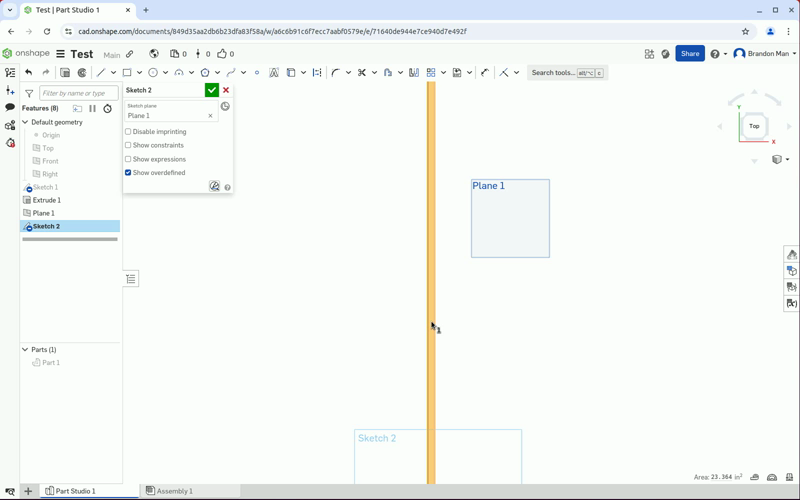
scroll(-6)
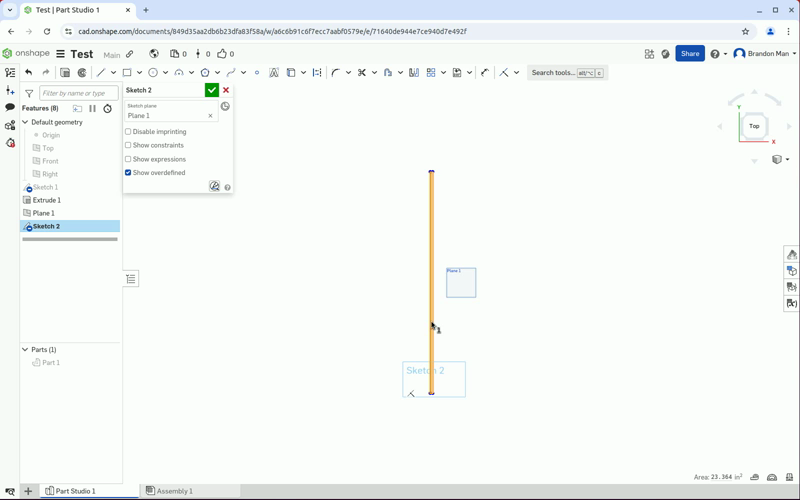
mouse_move(73, 352)
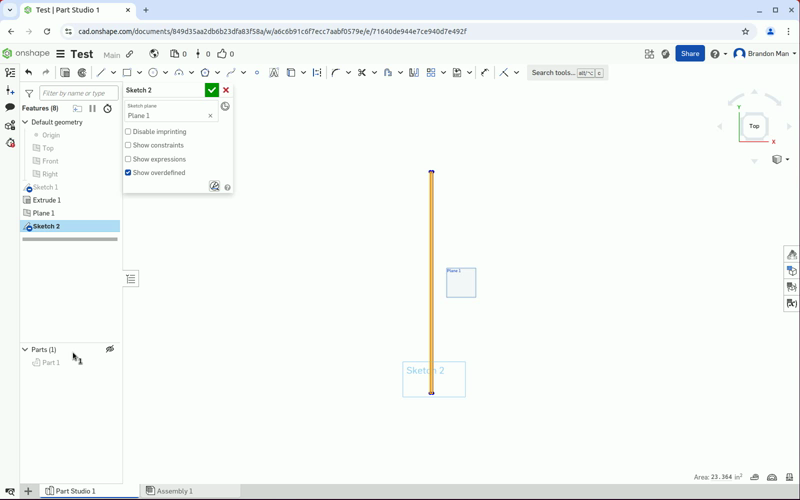
key(shift+y)
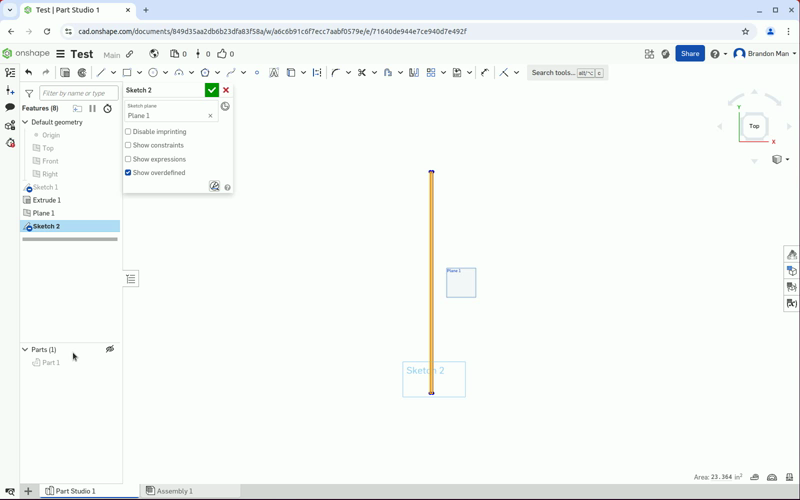
key(shift+e)
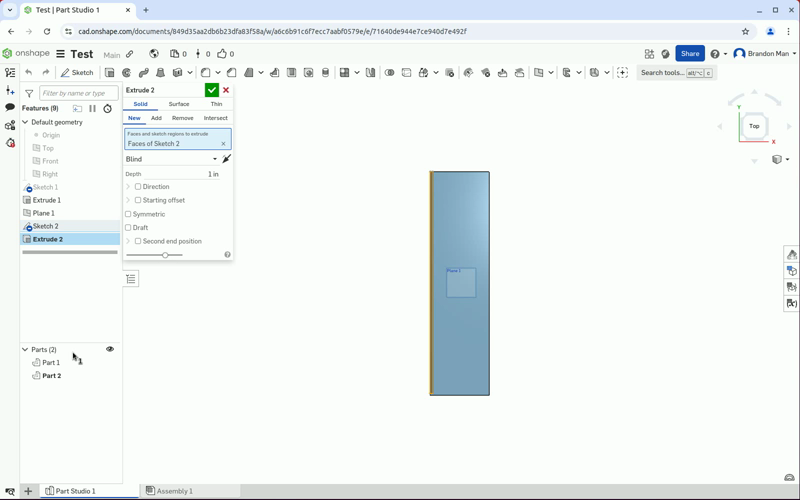
mouse_move(143, 106)
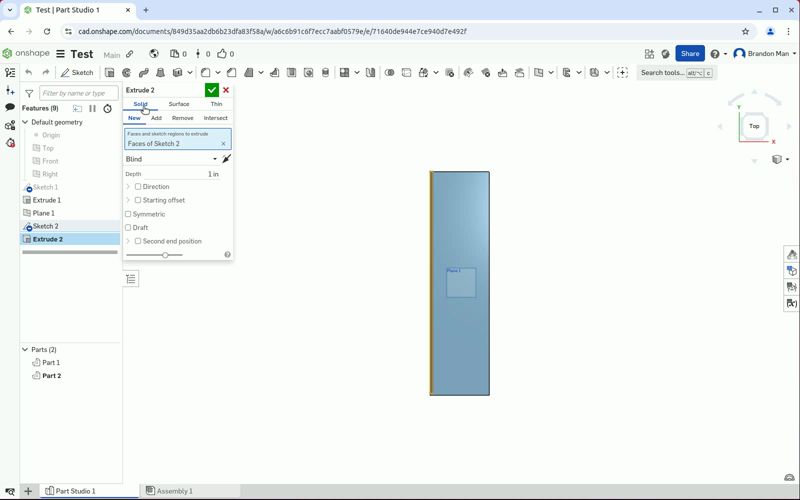
click(143, 106)
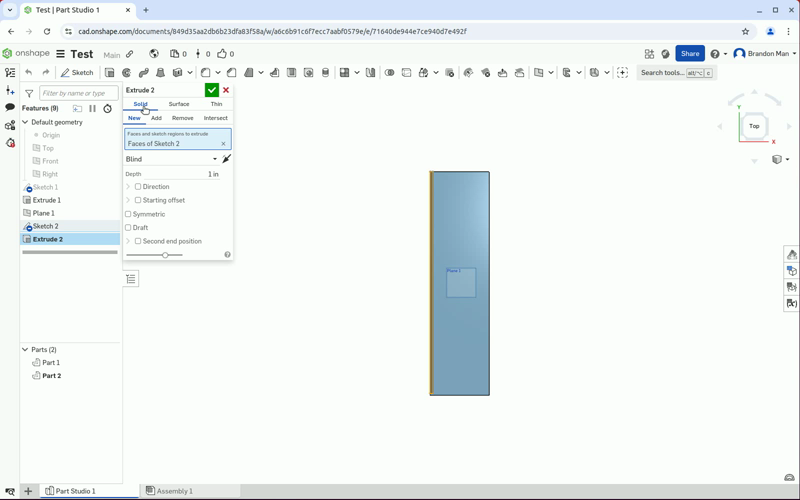
mouse_move(137, 120)
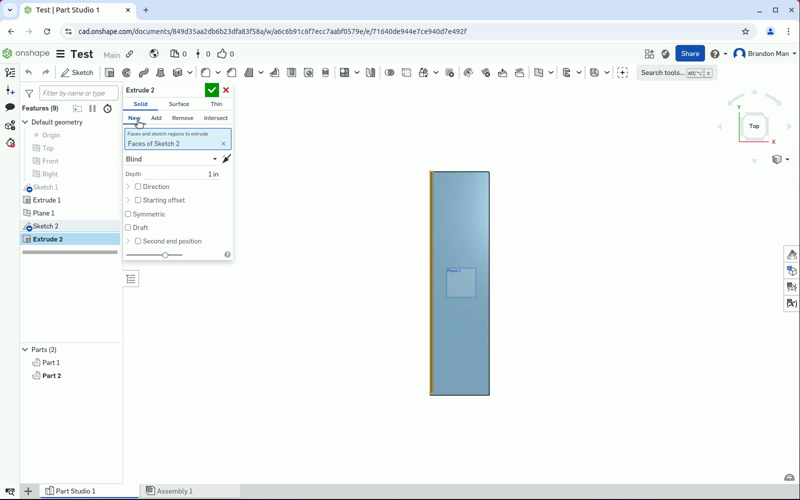
click(137, 120)
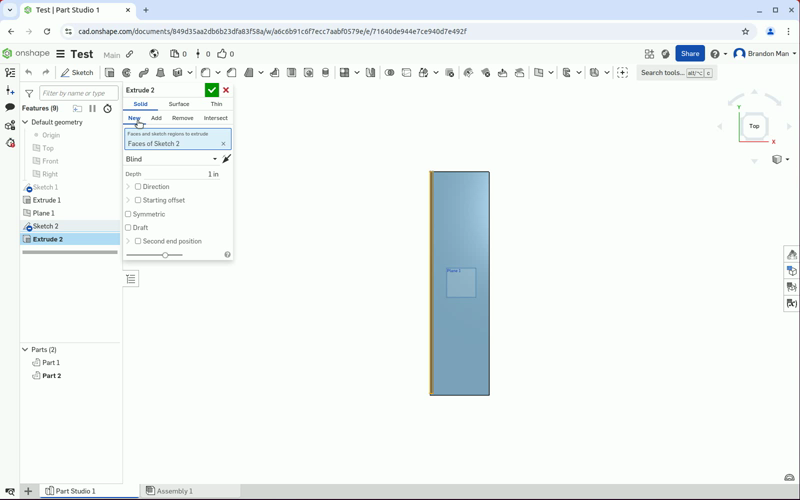
key(tab, 4)
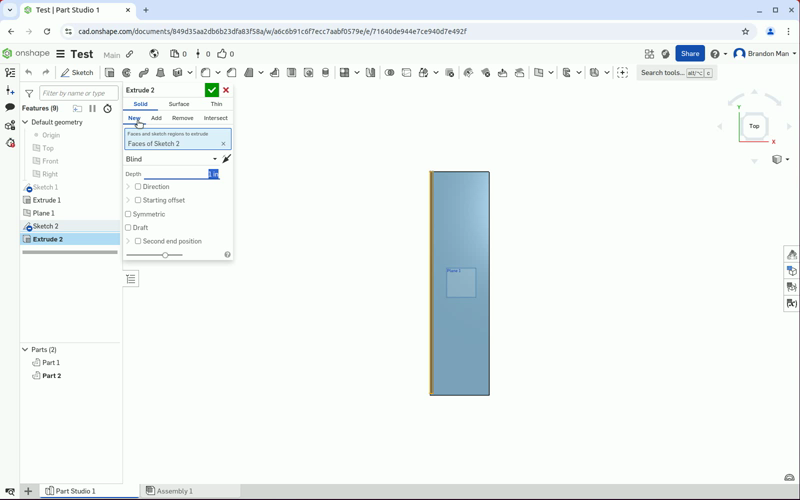
text(2.166)
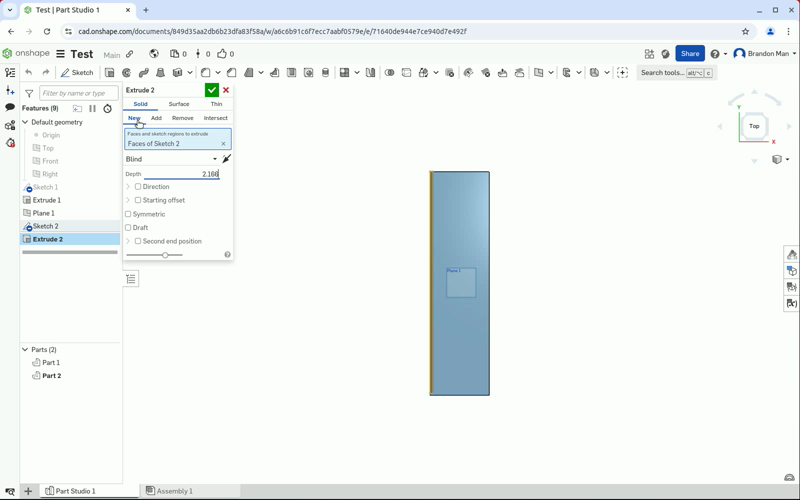
key(enter)
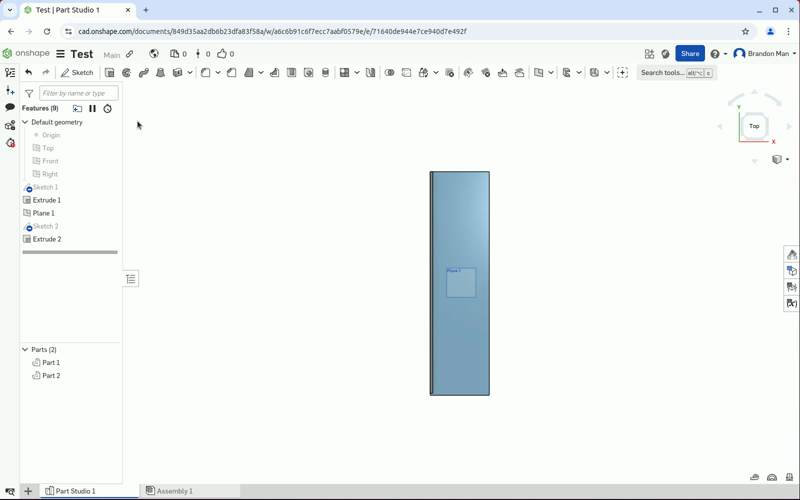
key(shift+h)
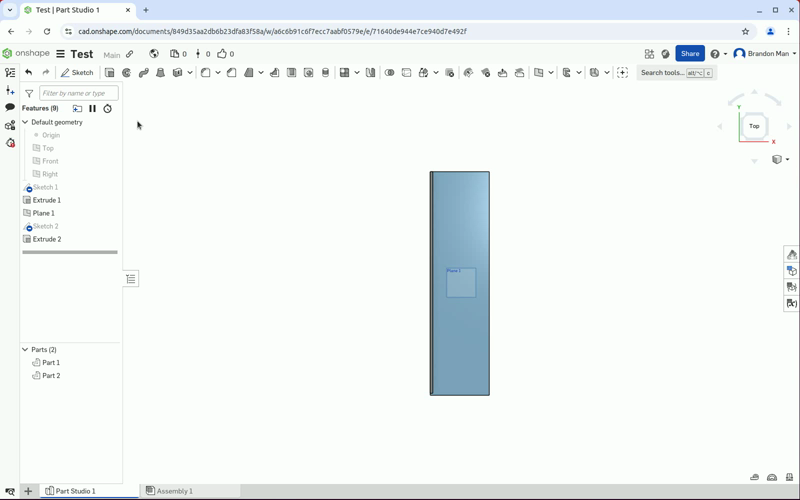
key(shift+h)
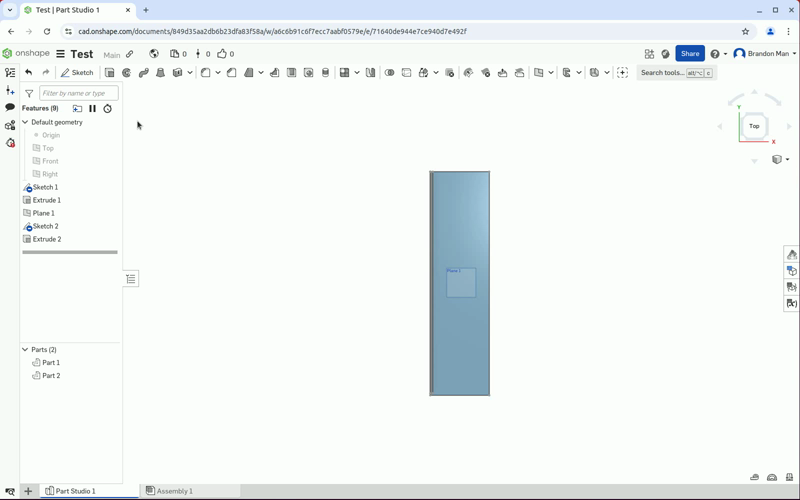
key(shift+7)
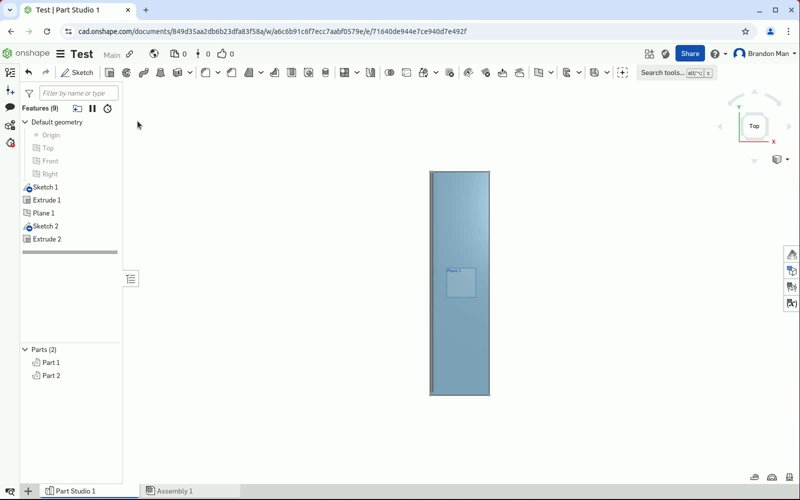
key(up, 3)
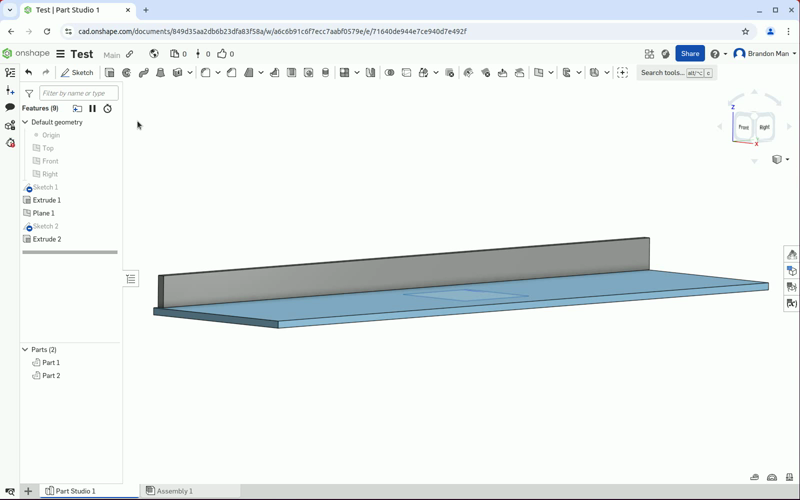
key(left, 3)
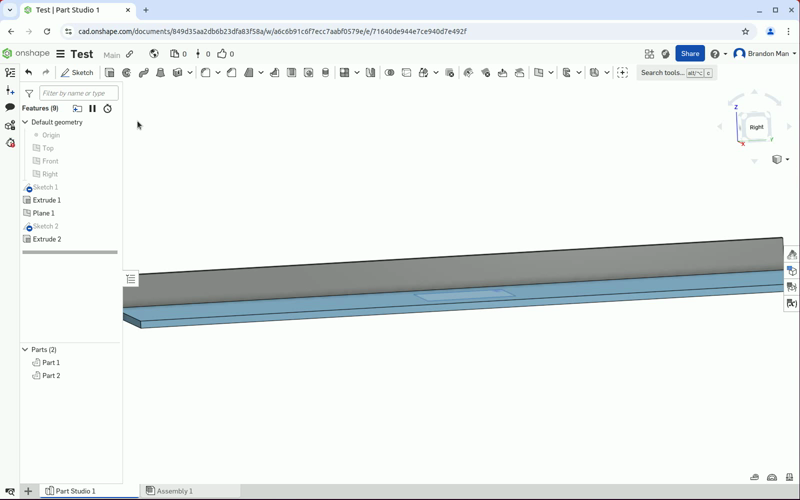
key(right, 3)
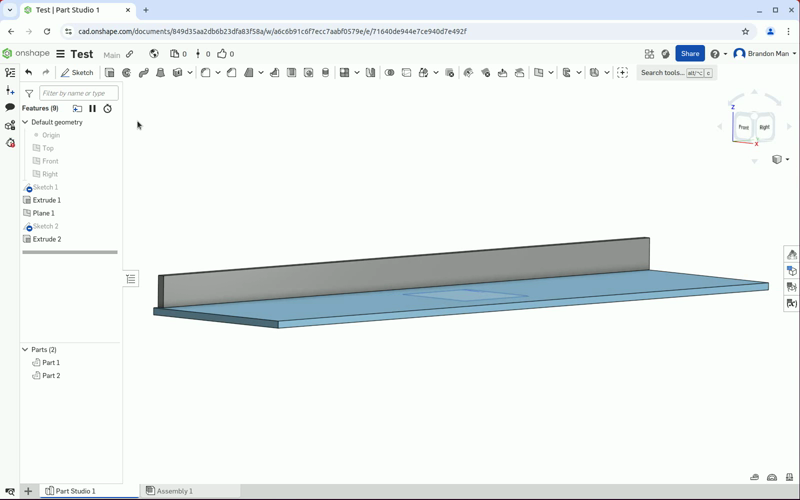
key(down, 3)
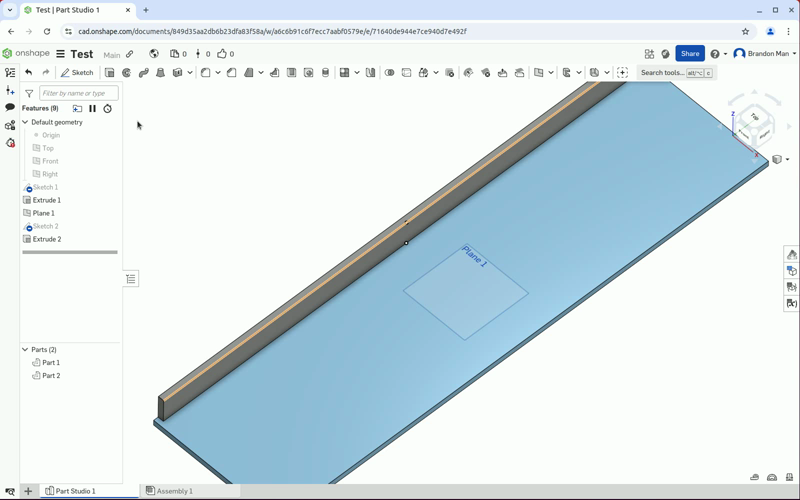
mouse_move(73, 189)
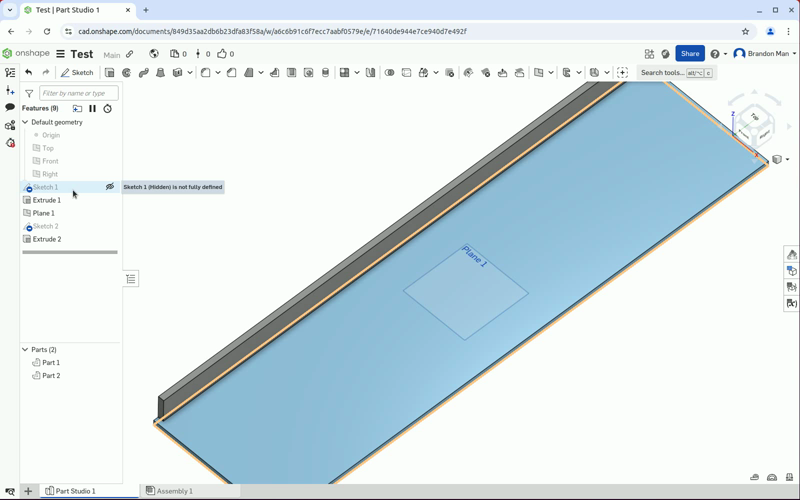
click(73, 189)